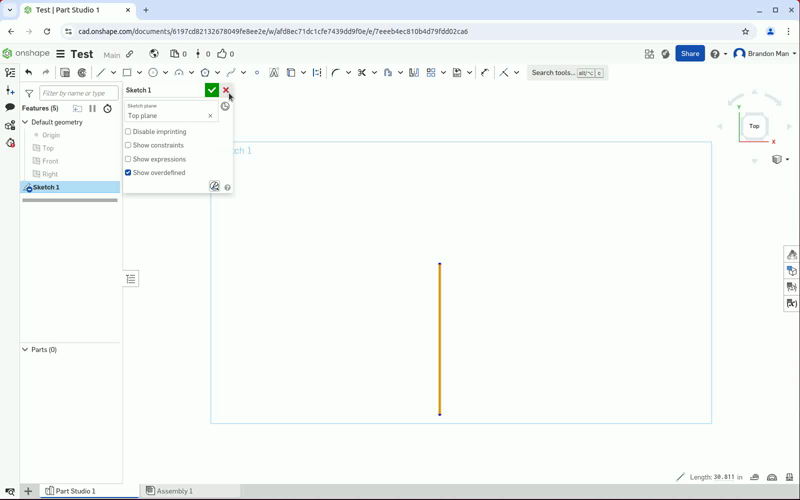
key(shift+h)
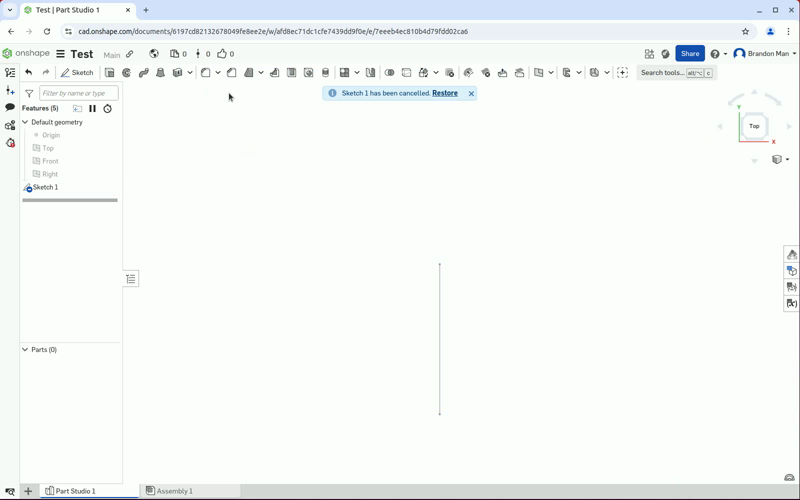
key(shift+s)
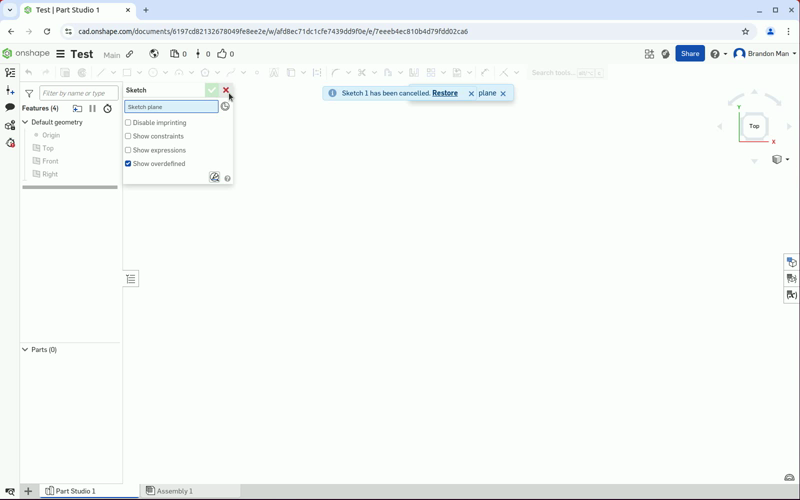
mouse_move(73, 150)
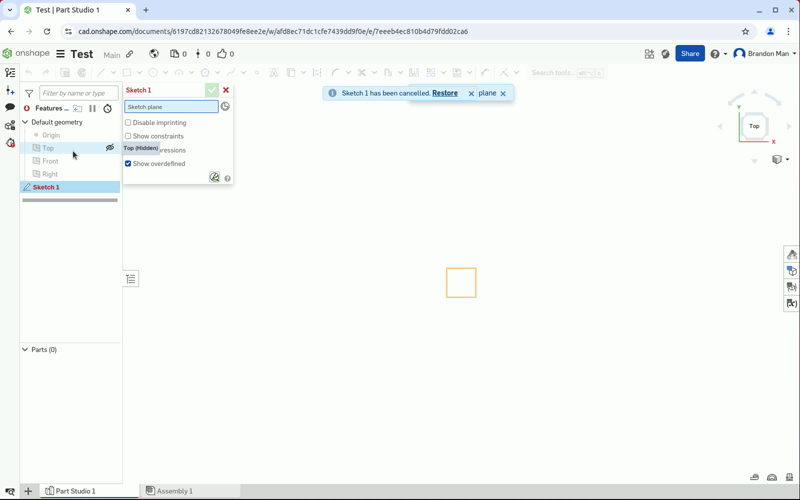
click(73, 150)
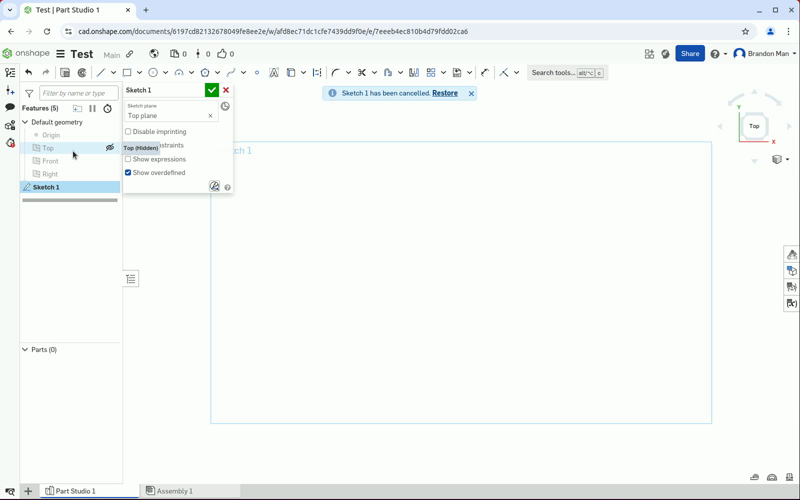
mouse_move(73, 352)
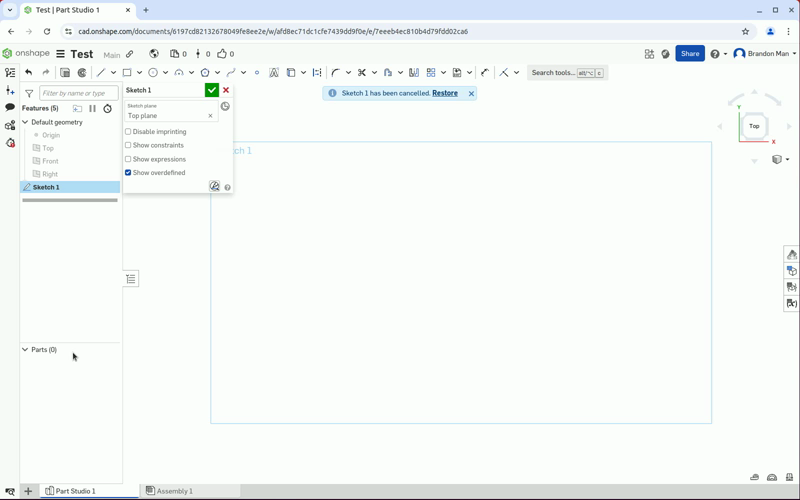
key(y)
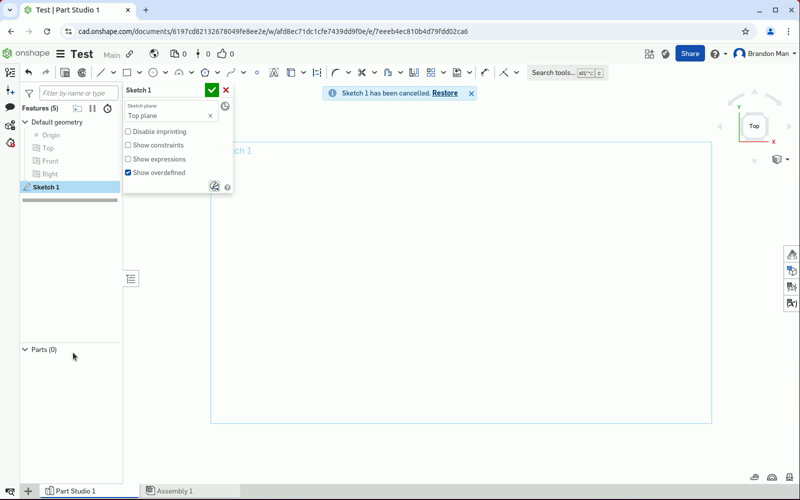
key(l)
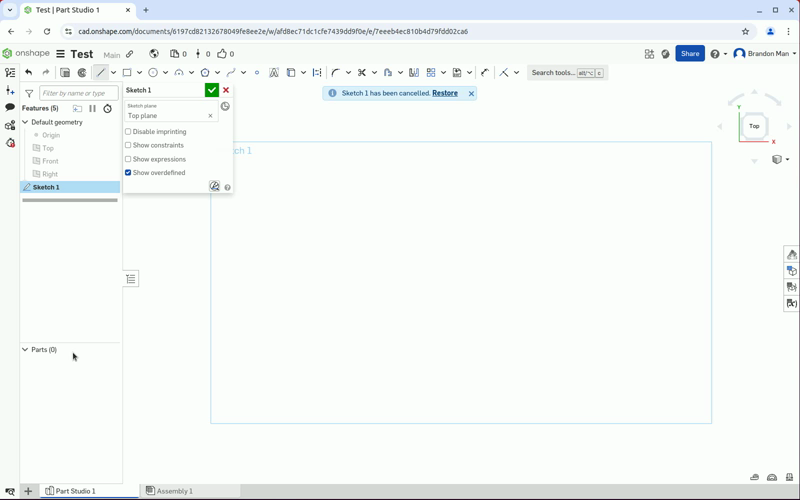
key_down(shift)
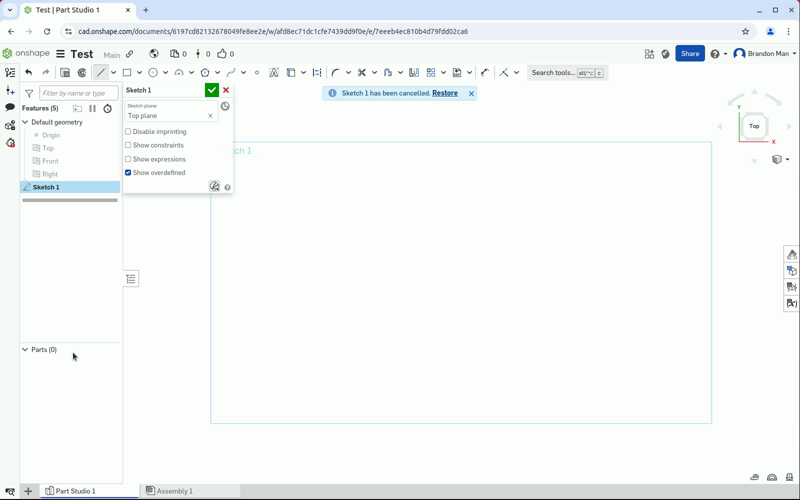
mouse_move(460, 282)
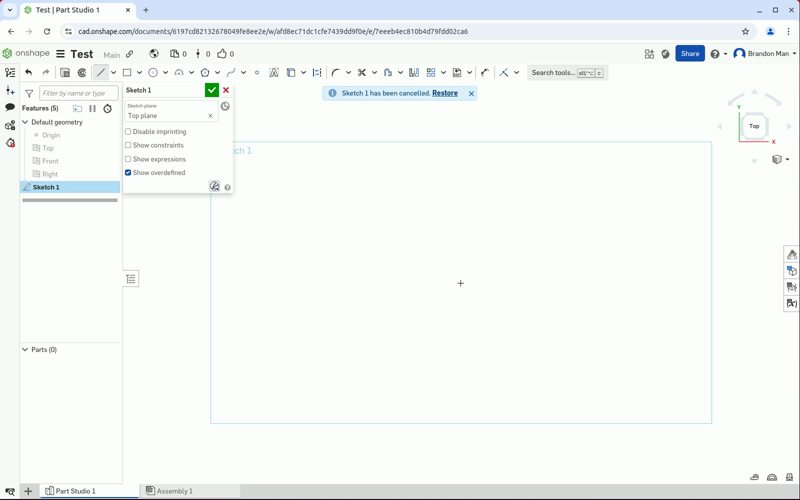
click(460, 282)
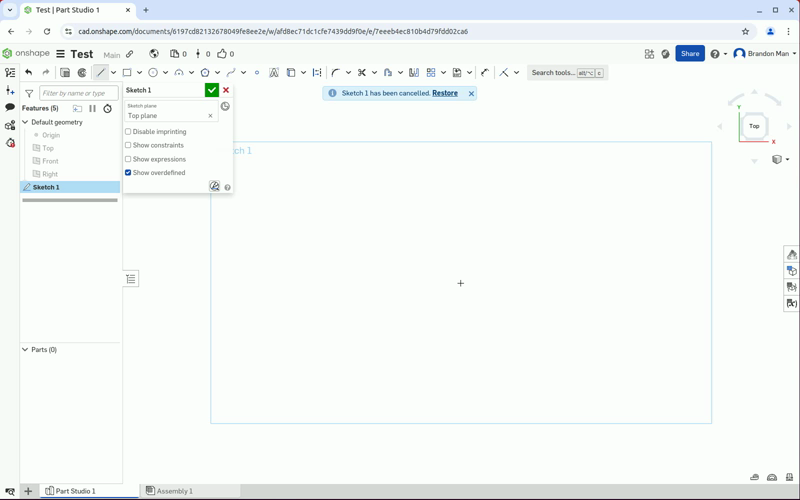
key_up(shift)
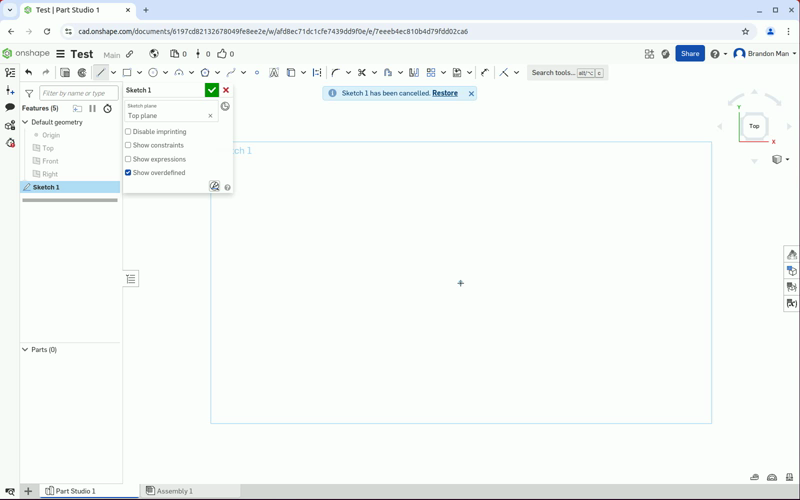
key_down(shift)
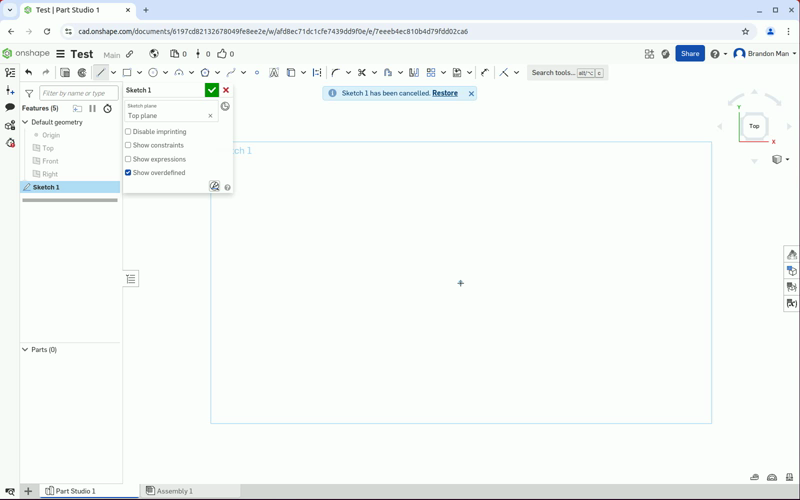
mouse_move(490, 282)
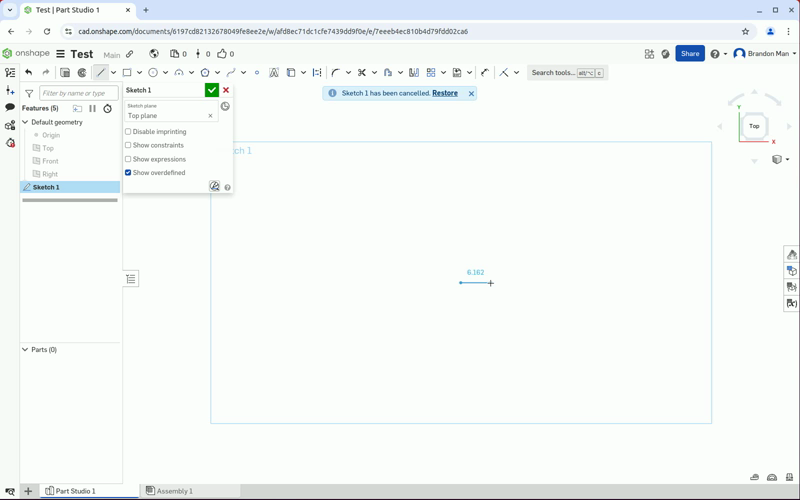
mouse_move(490, 282)
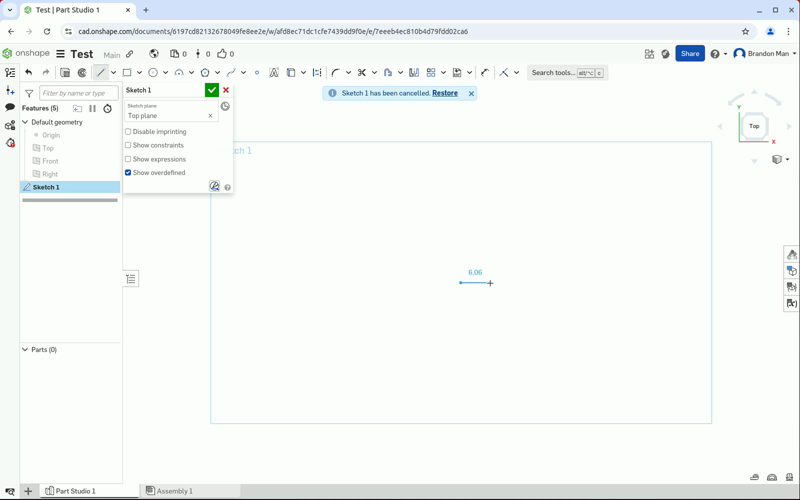
click(490, 282)
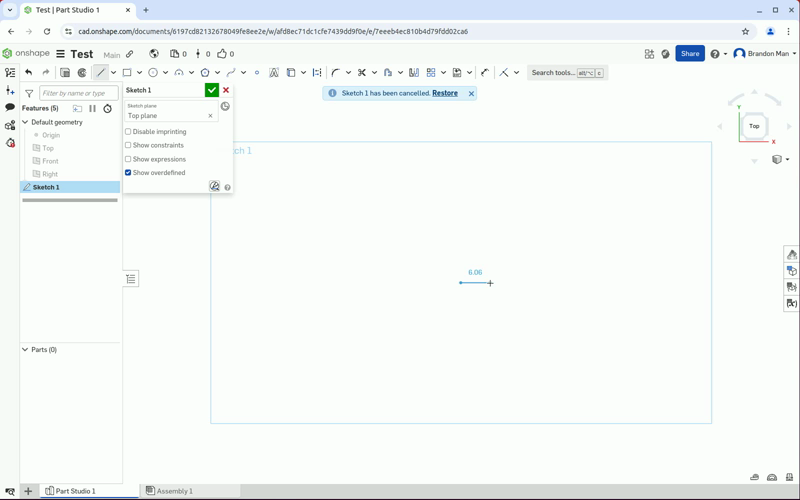
key_up(shift)
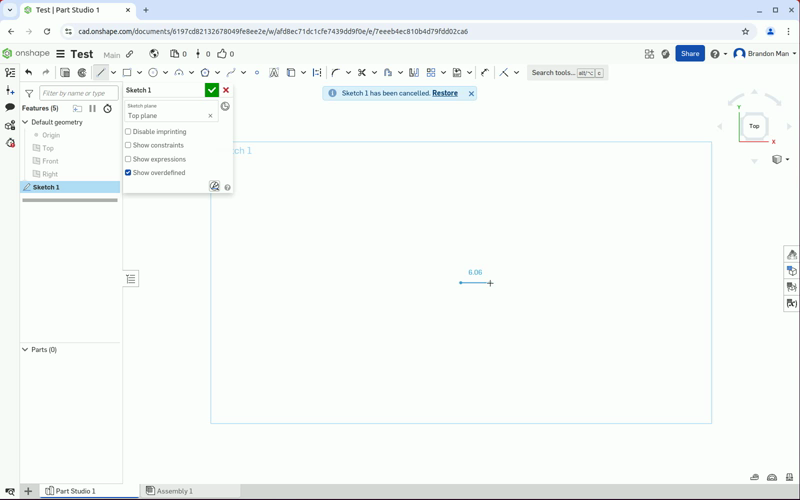
key_down(shift)
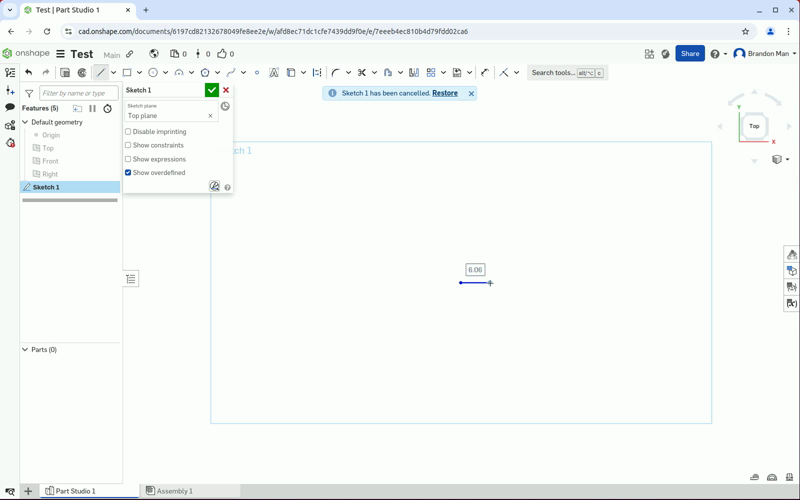
mouse_move(520, 282)
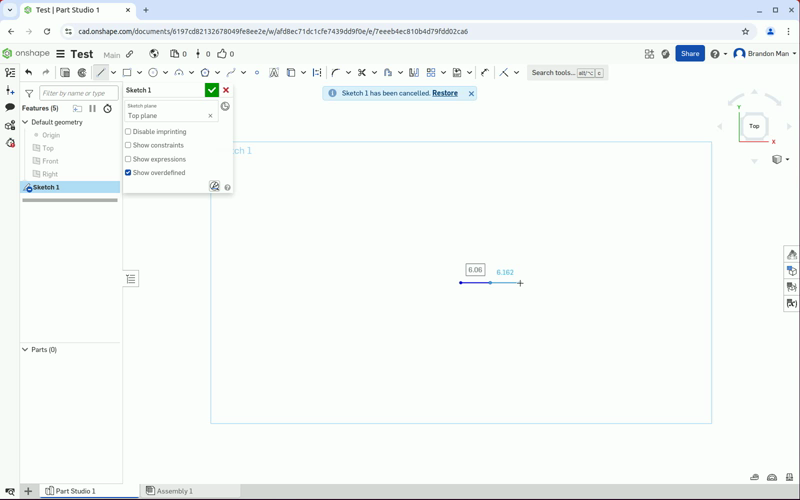
mouse_move(490, 252)
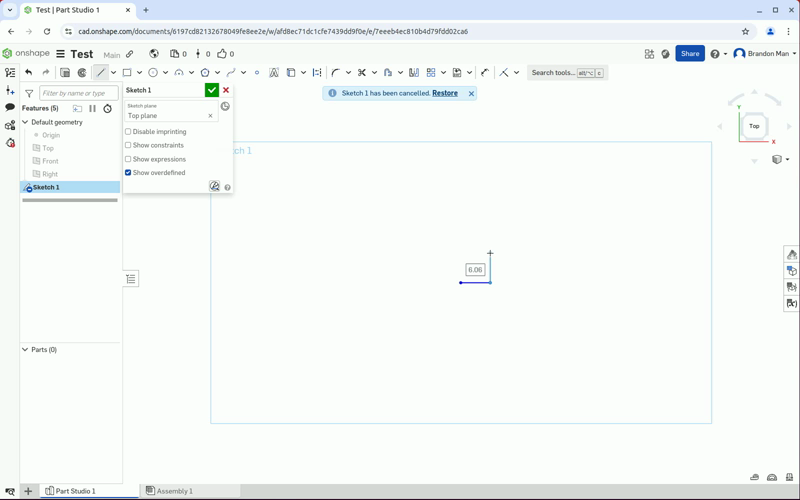
click(490, 252)
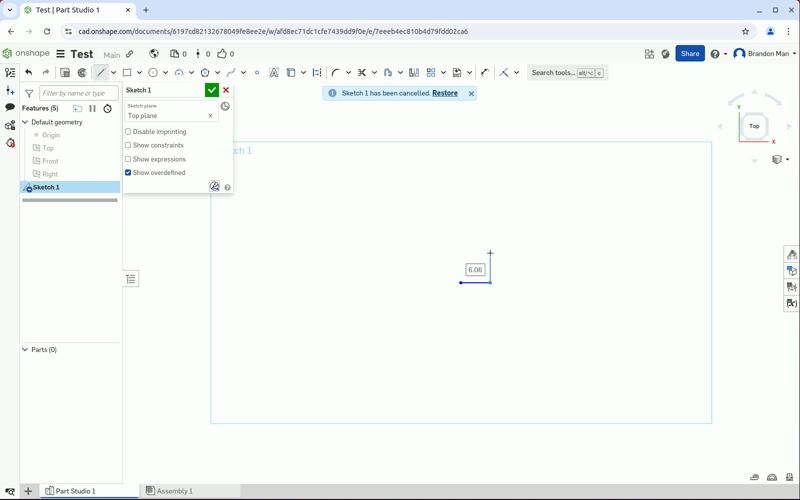
key_up(shift)
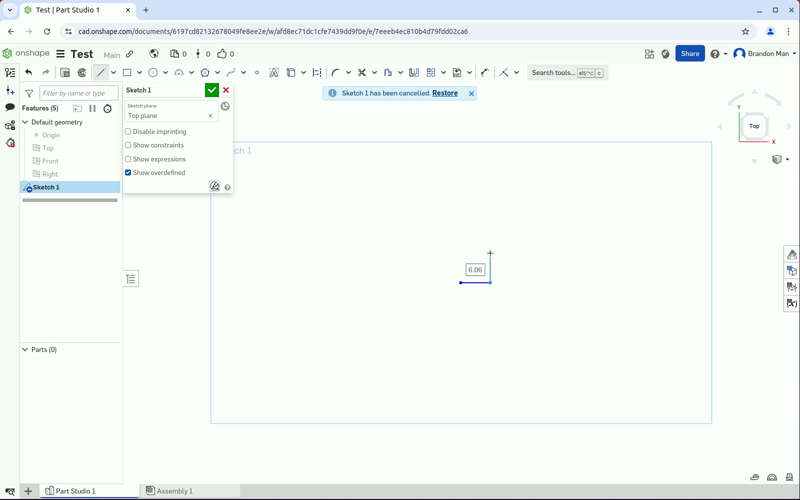
key_down(shift)
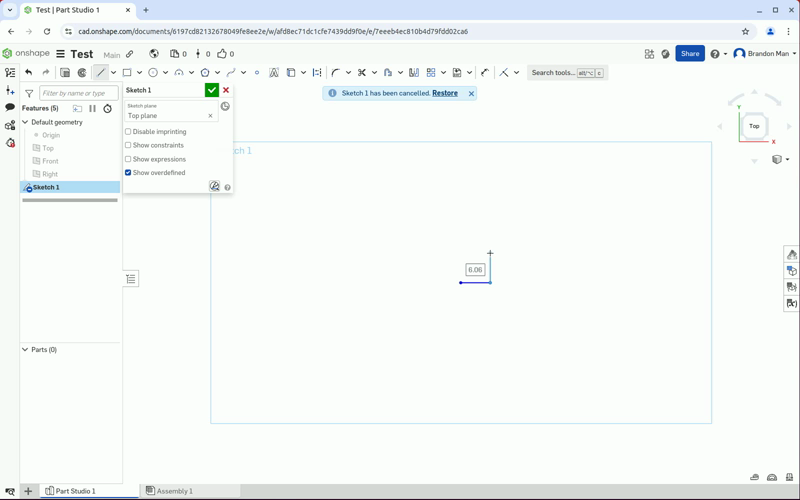
mouse_move(520, 252)
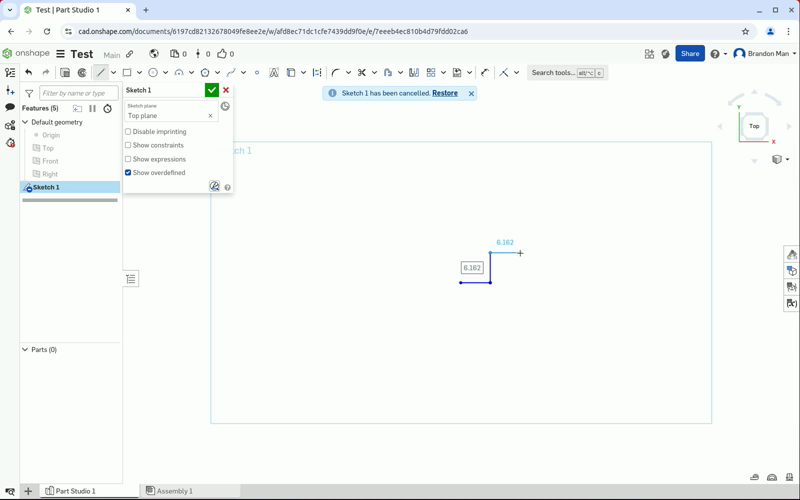
mouse_move(460, 252)
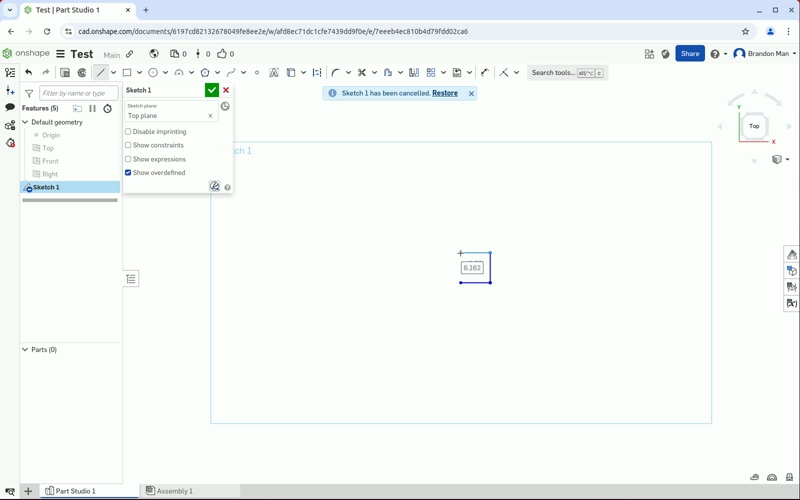
click(460, 252)
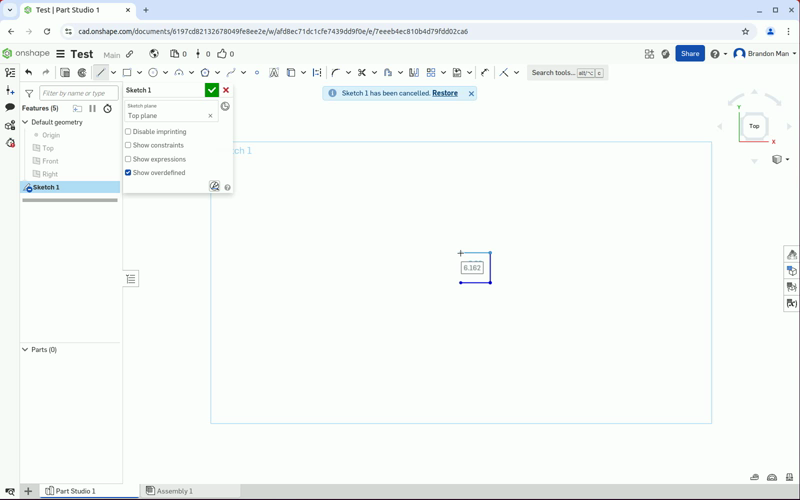
key_up(shift)
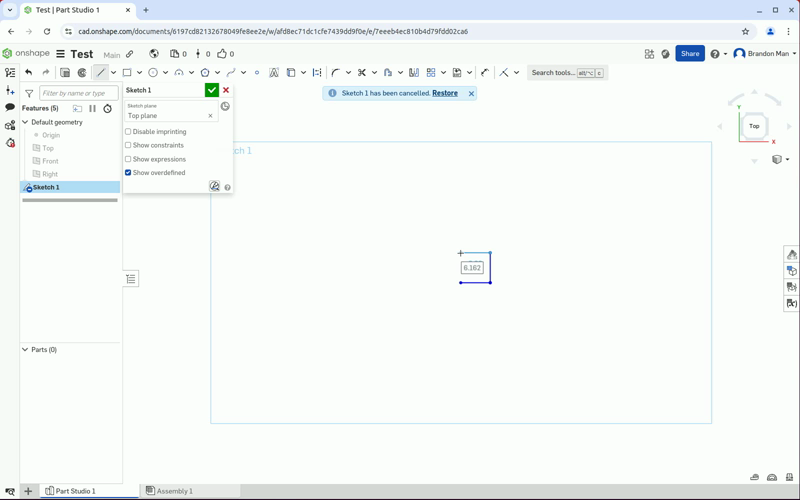
mouse_move(490, 252)
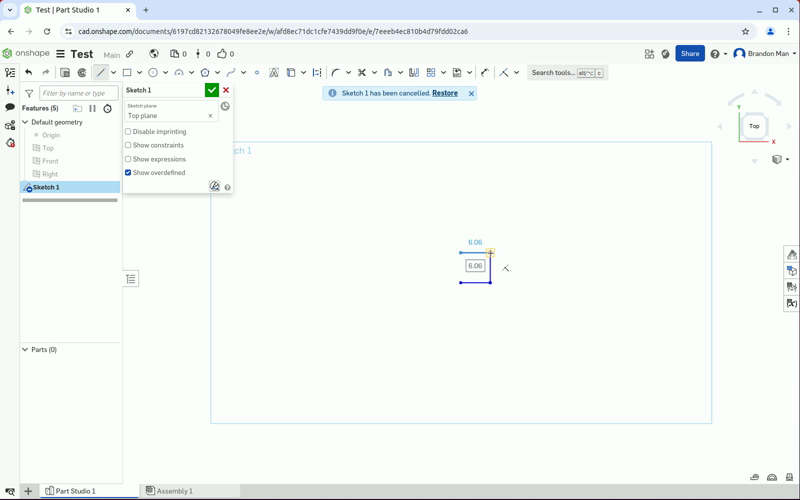
key_down(shift)
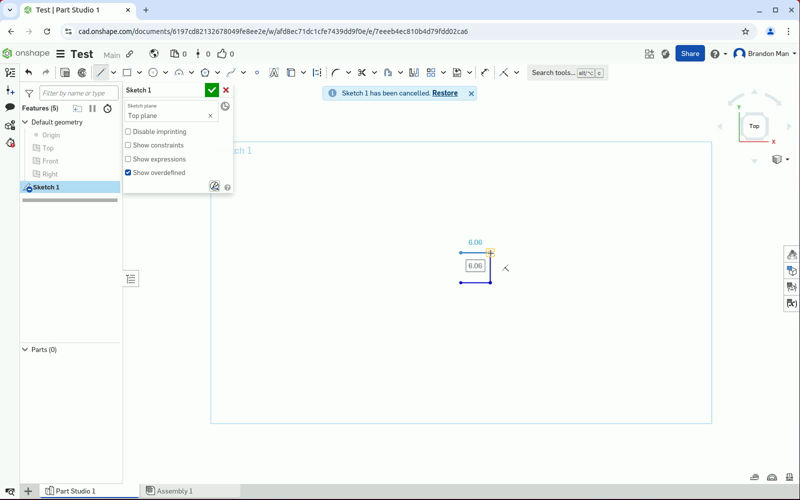
mouse_move(460, 282)
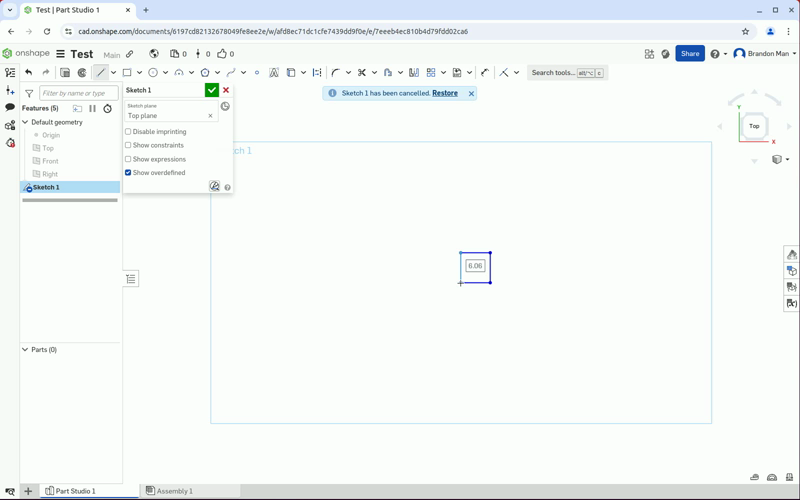
key_up(shift)
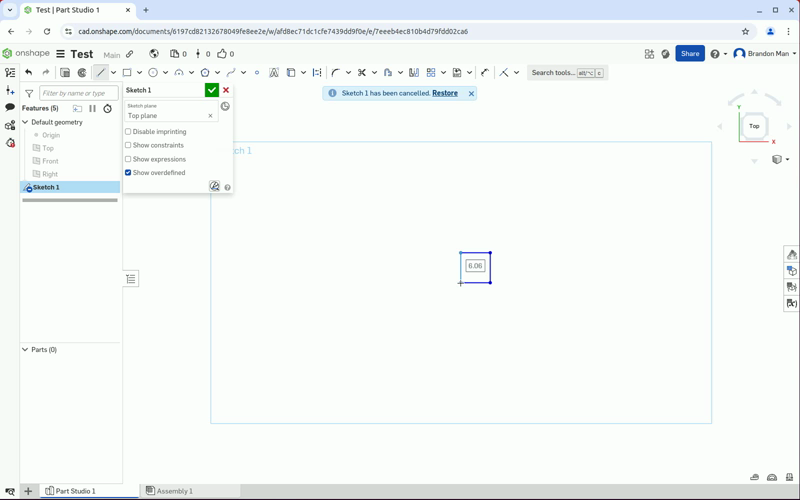
click(460, 282)
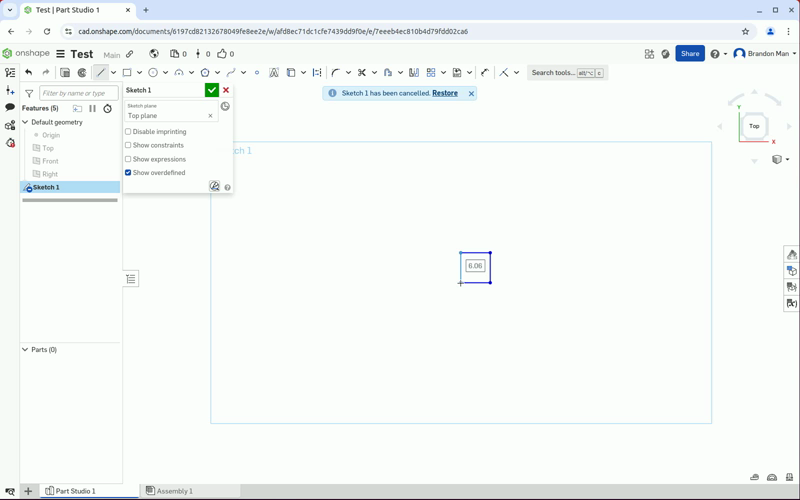
key(esc)
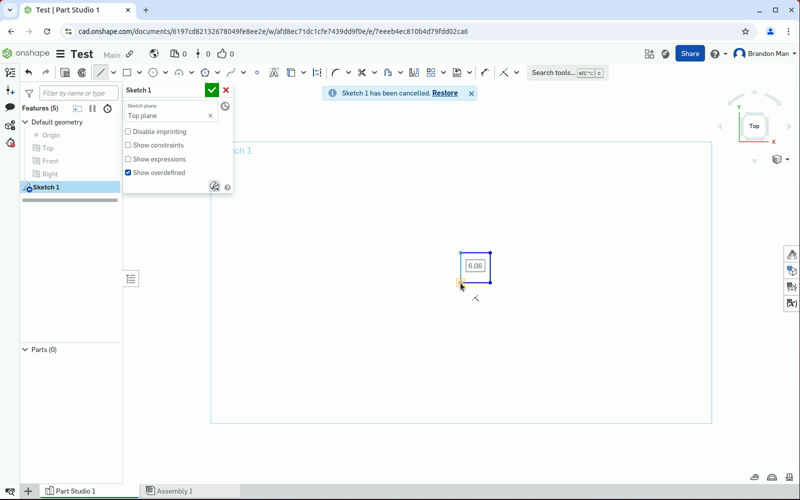
mouse_move(480, 254)
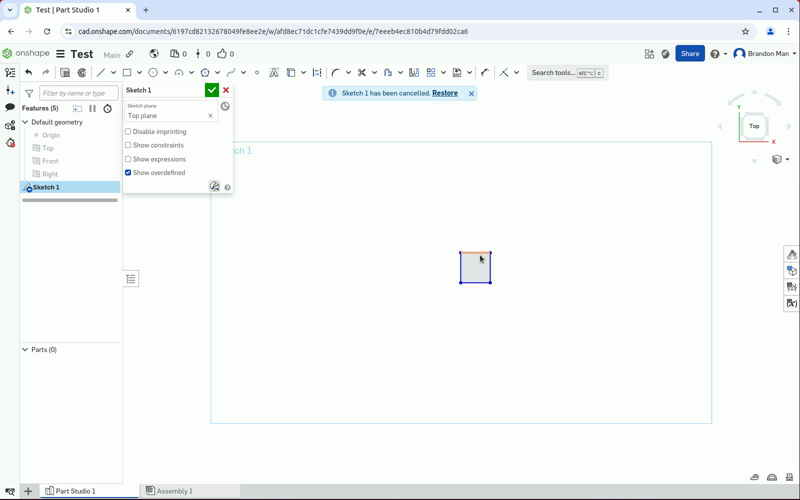
scroll(6)
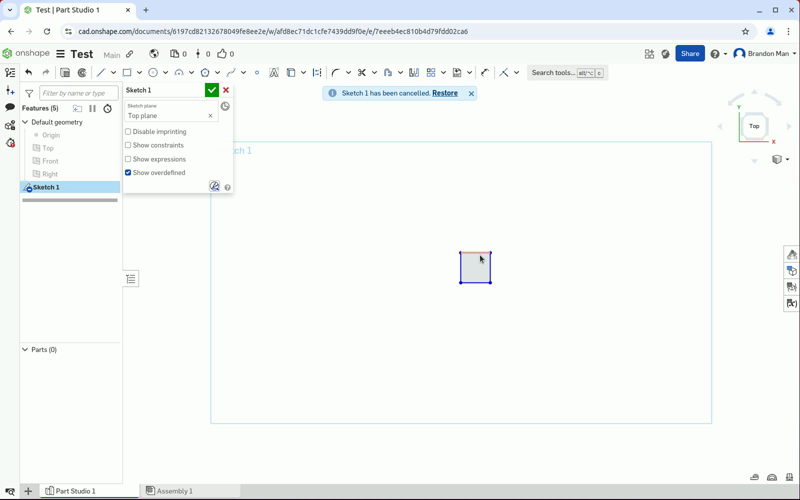
scroll(6)
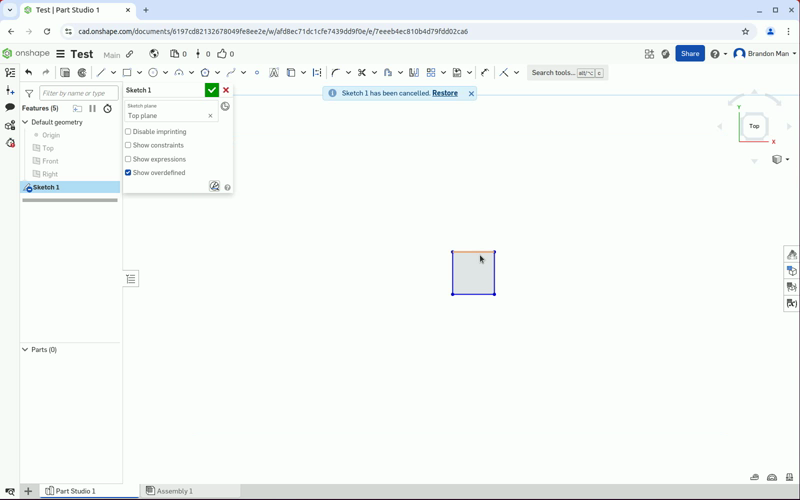
scroll(6)
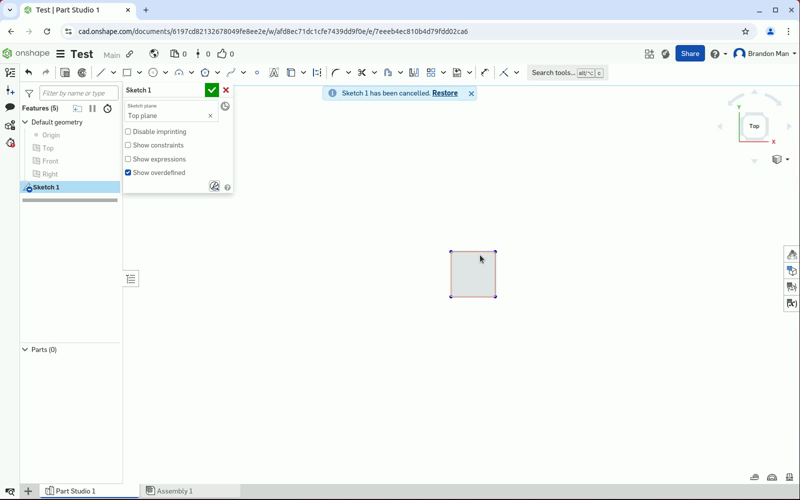
scroll(6)
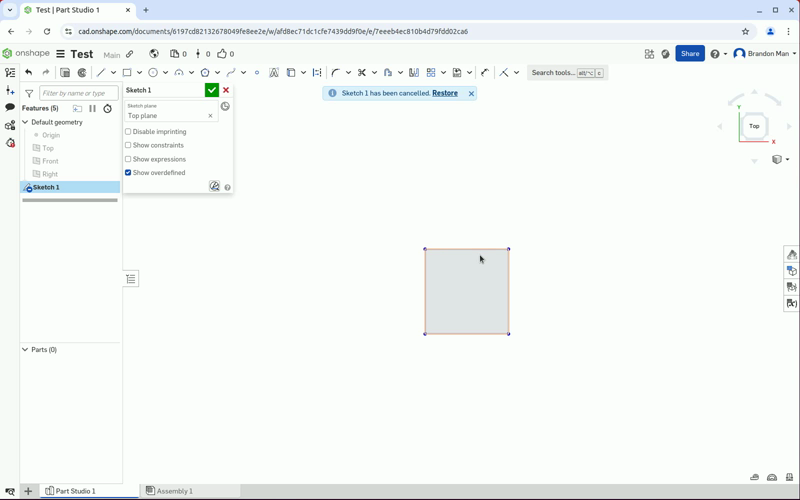
scroll(6)
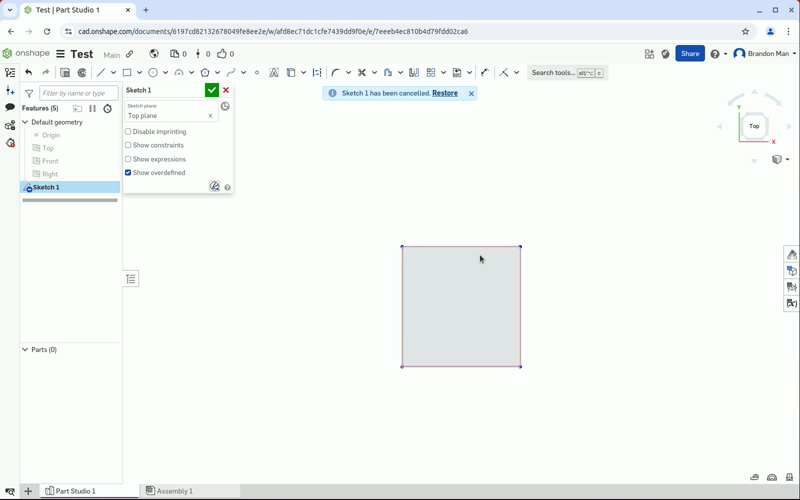
scroll(6)
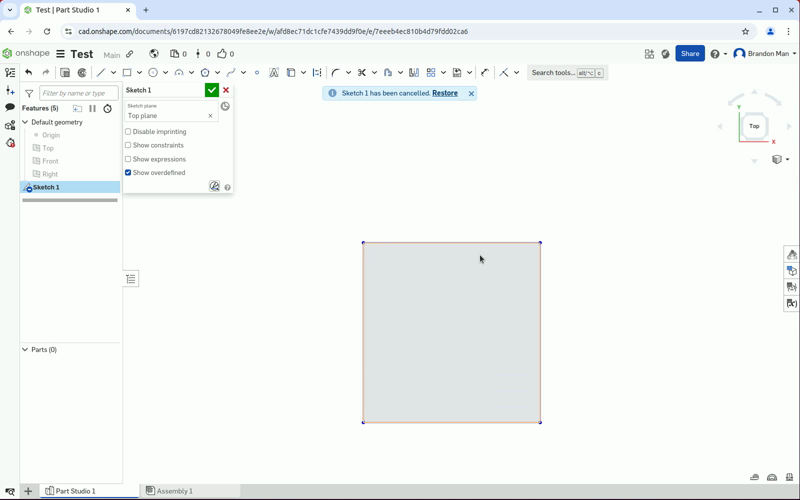
scroll(6)
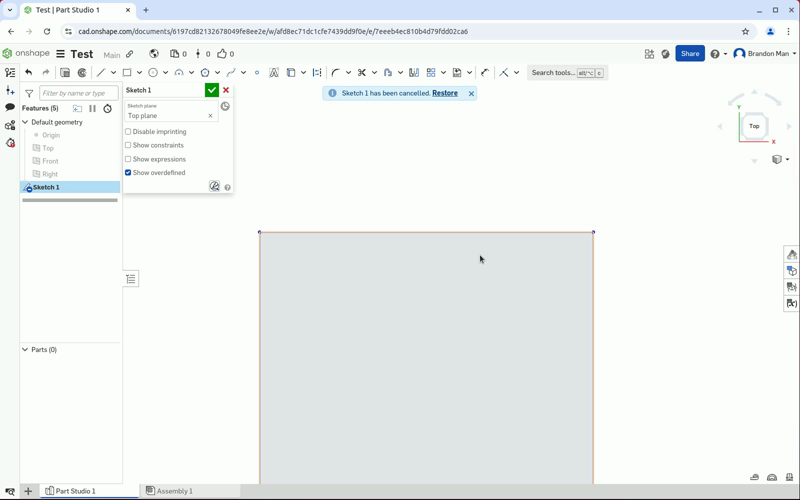
click(480, 254)
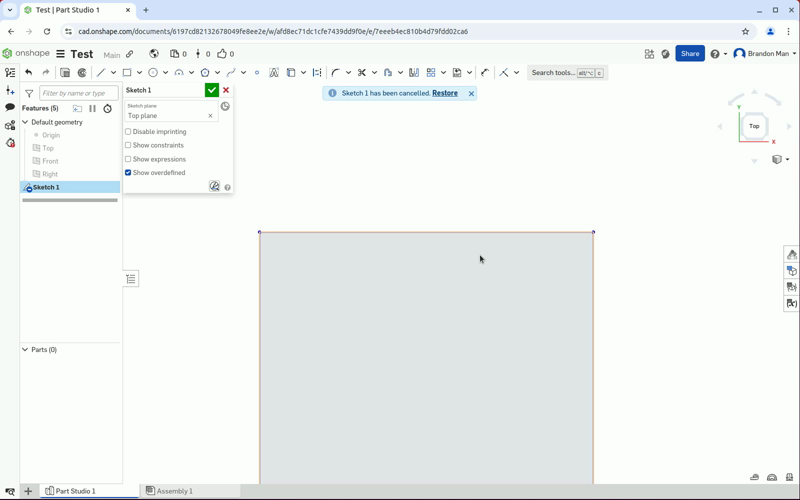
scroll(-6)
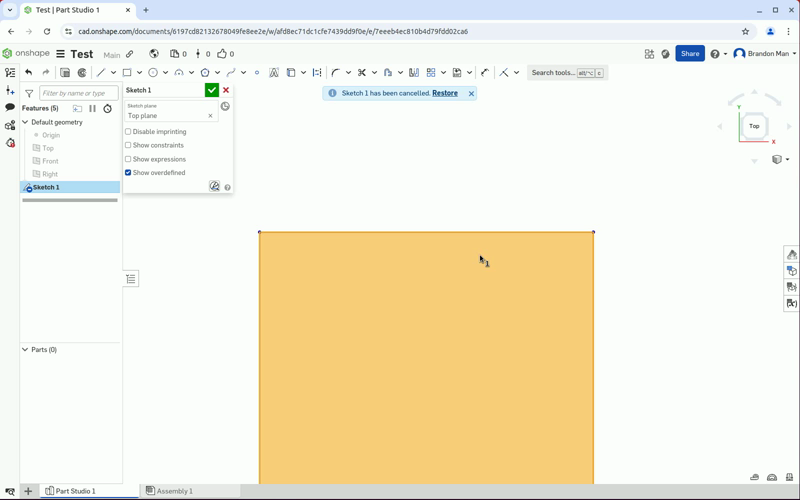
scroll(-6)
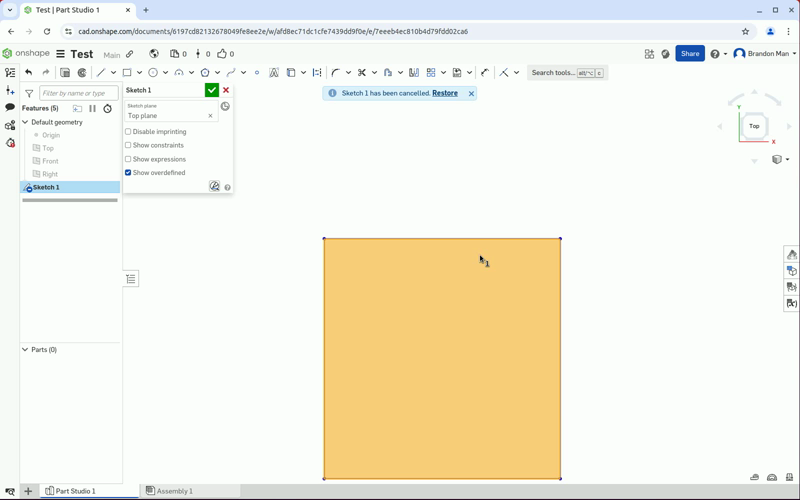
scroll(-6)
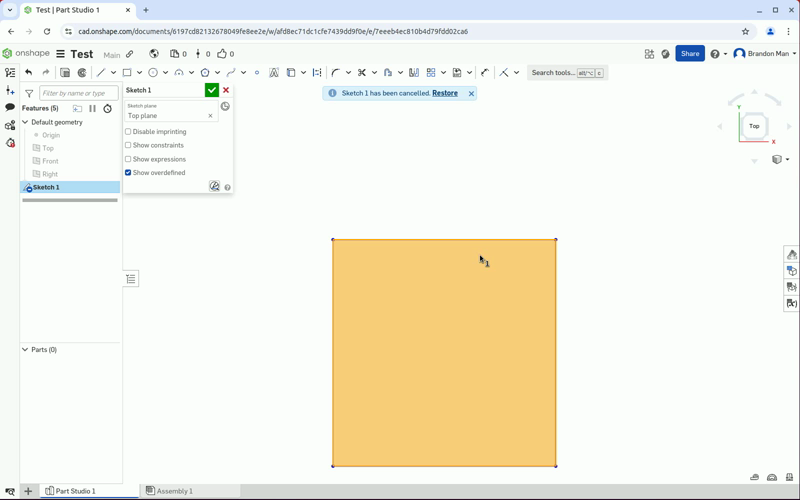
scroll(-6)
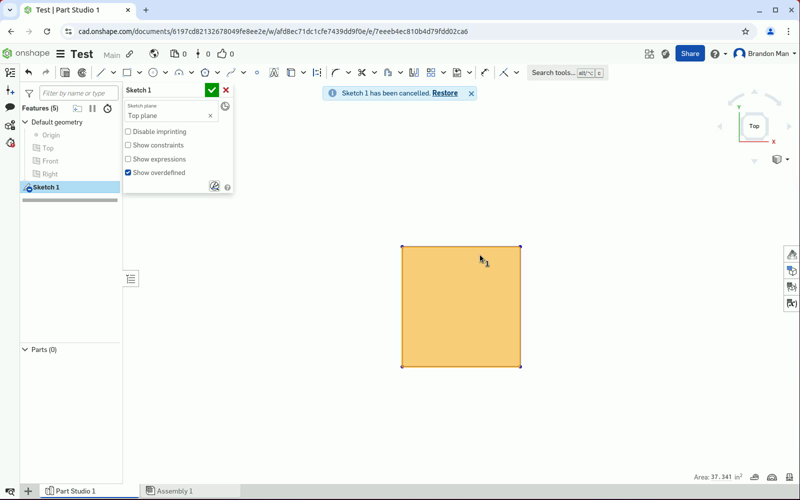
scroll(-6)
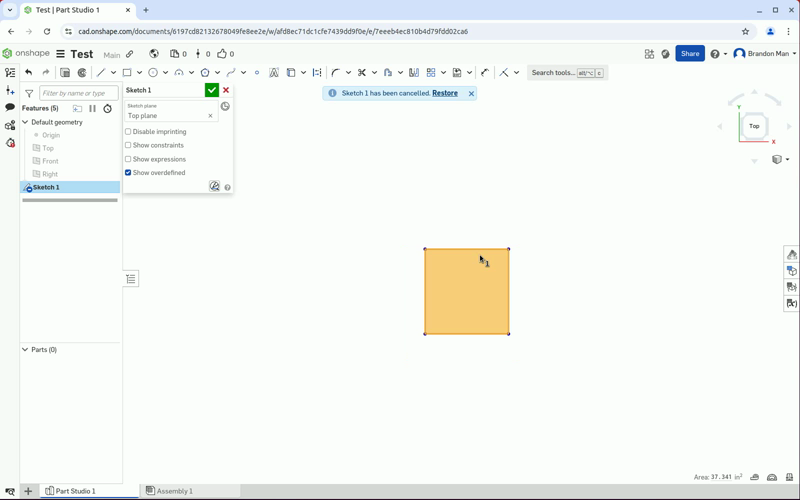
scroll(-6)
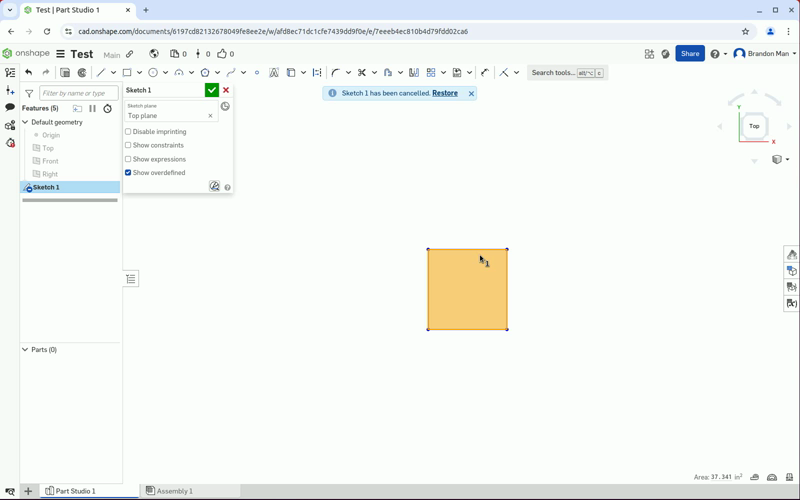
scroll(-6)
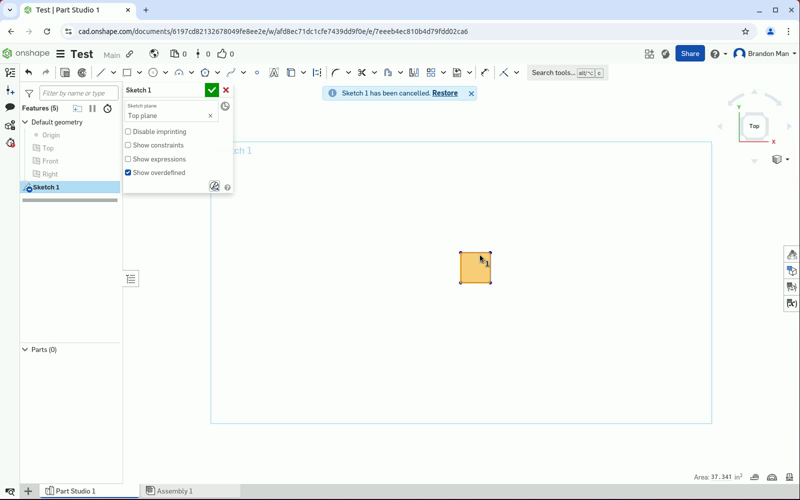
mouse_move(73, 352)
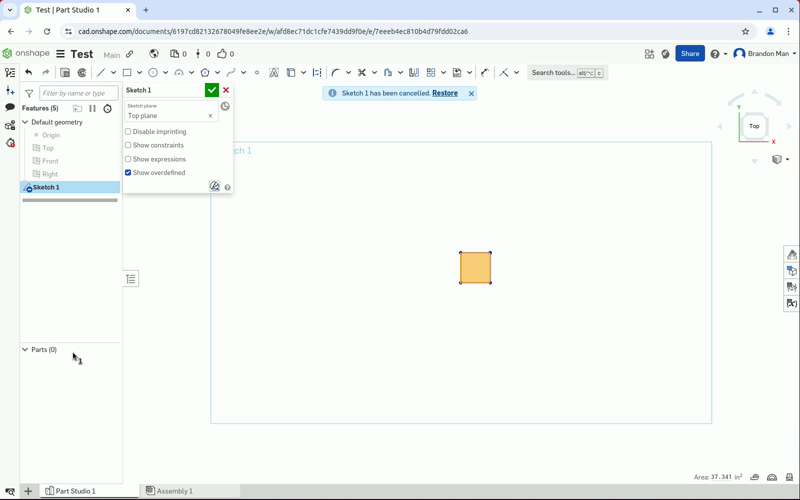
key(shift+y)
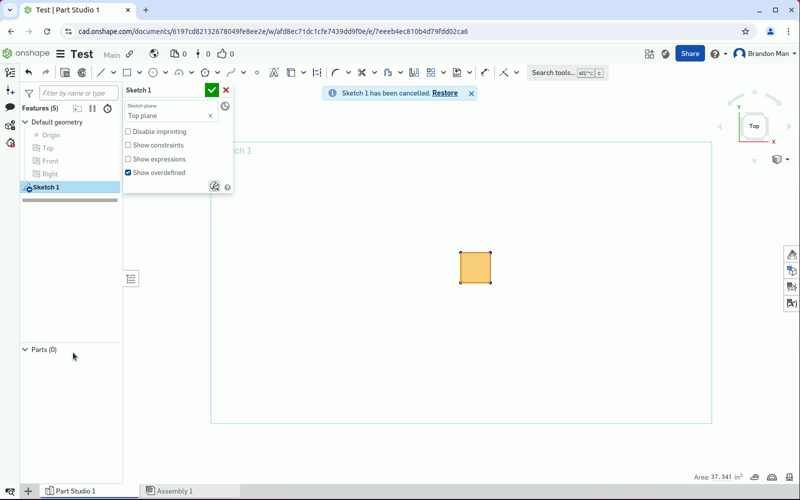
key(shift+e)
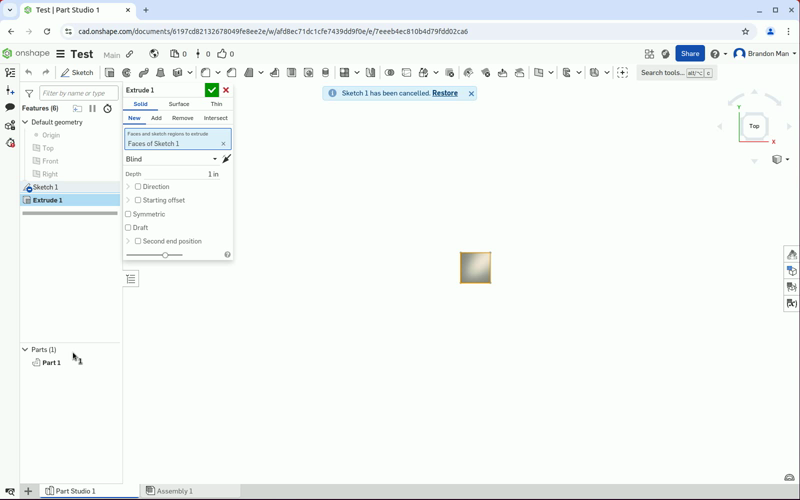
mouse_move(143, 106)
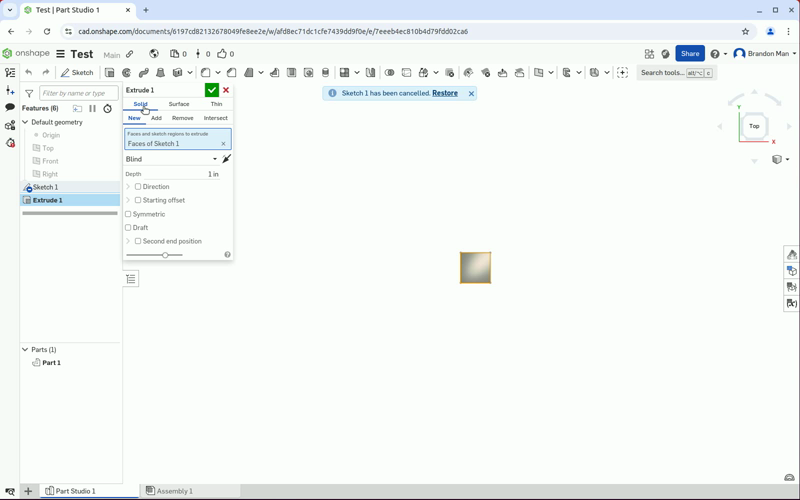
click(143, 106)
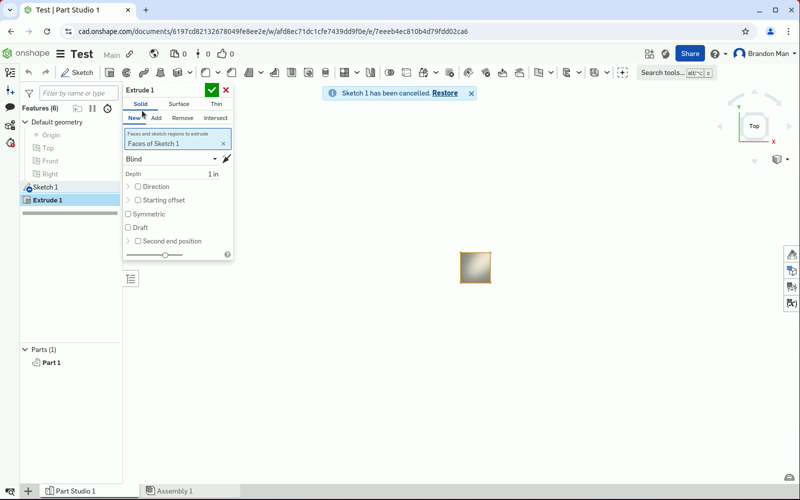
mouse_move(137, 120)
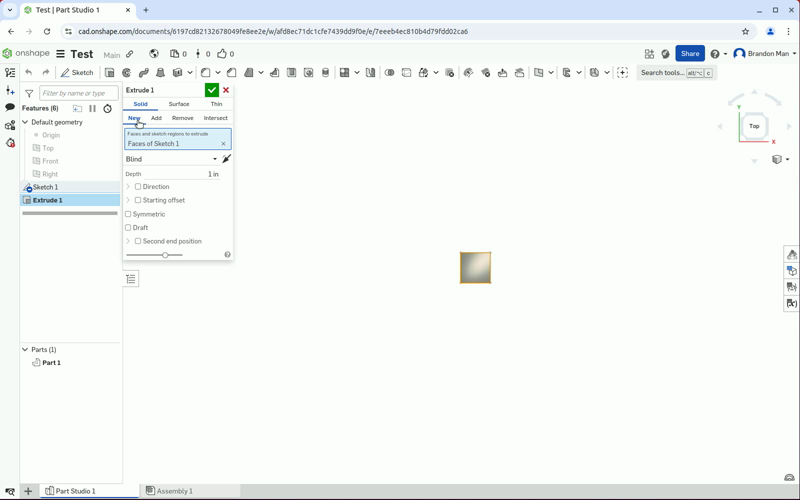
click(137, 120)
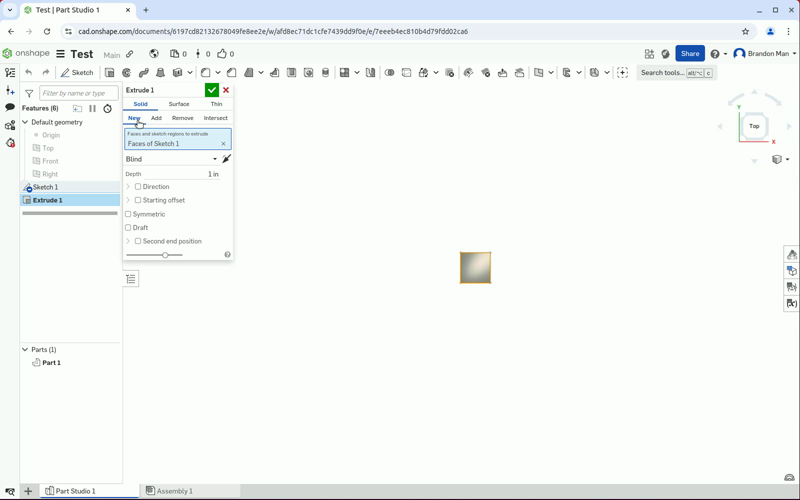
key(tab, 4)
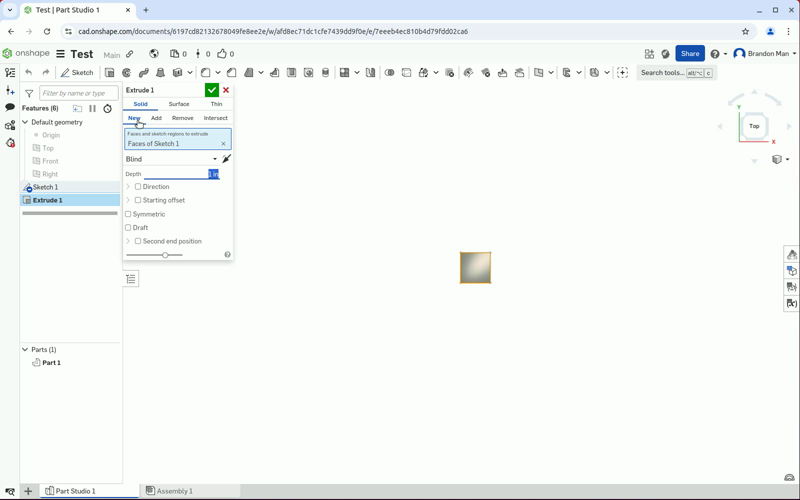
text(2.166)
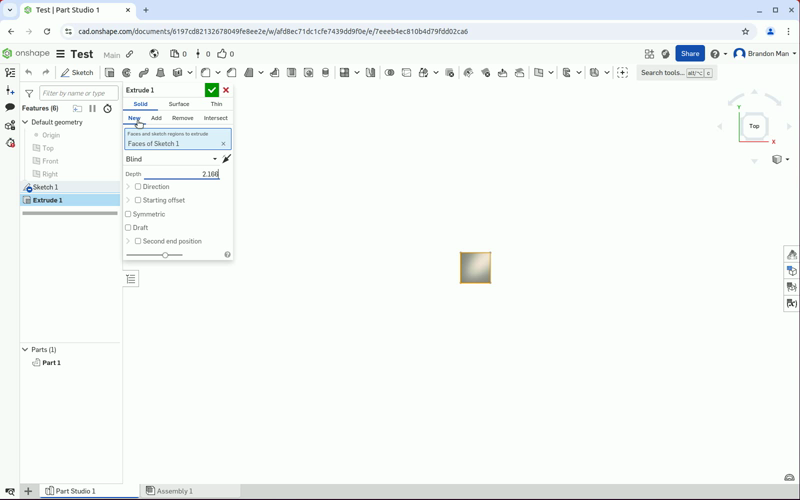
key(enter)
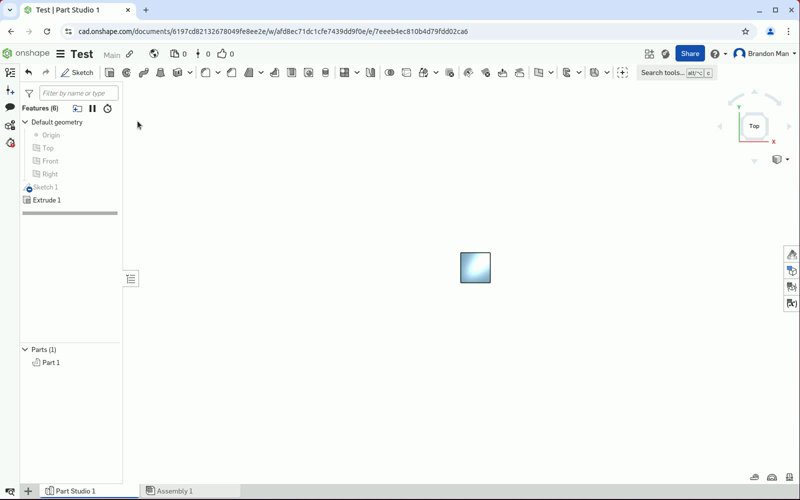
key(shift+h)
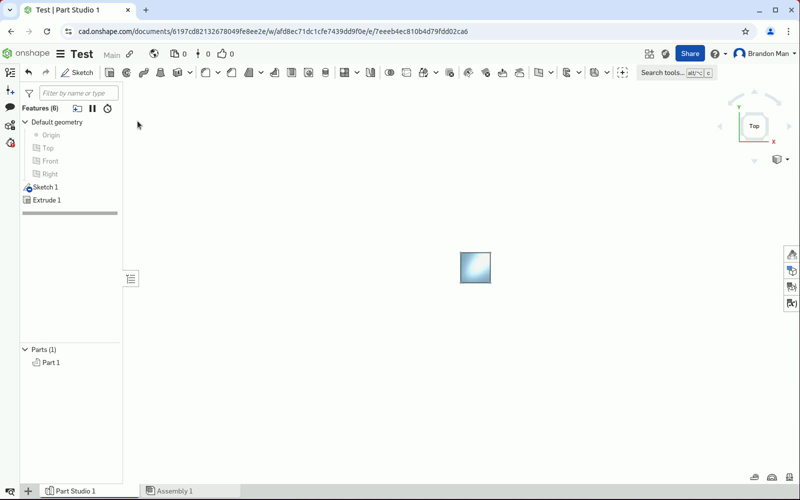
key(shift+h)
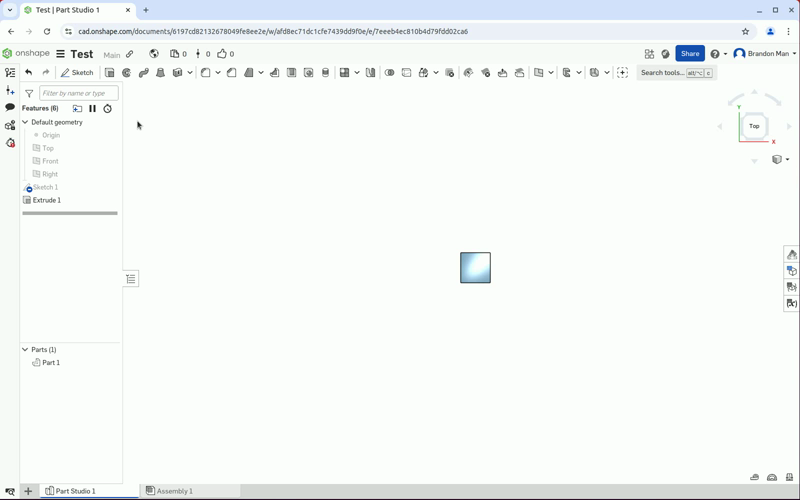
mouse_move(73, 189)
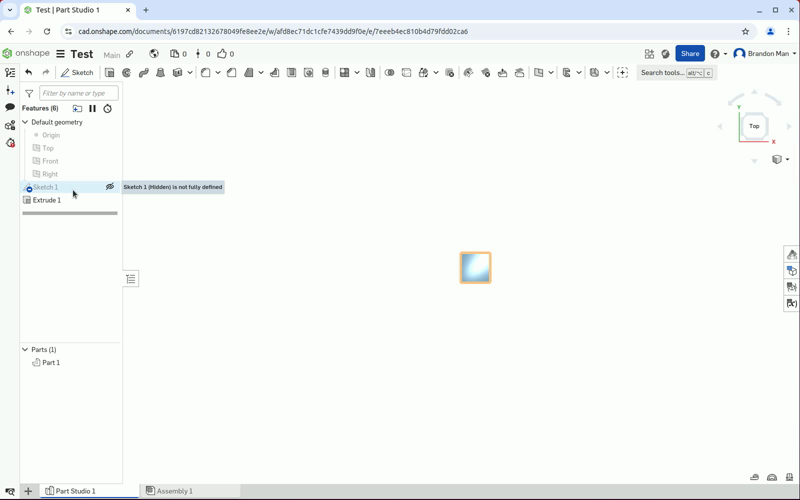
click(73, 189)
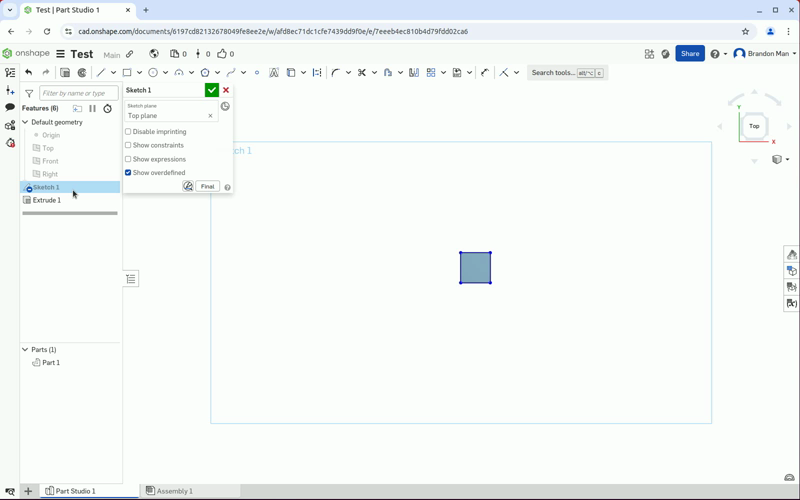
mouse_move(229, 92)
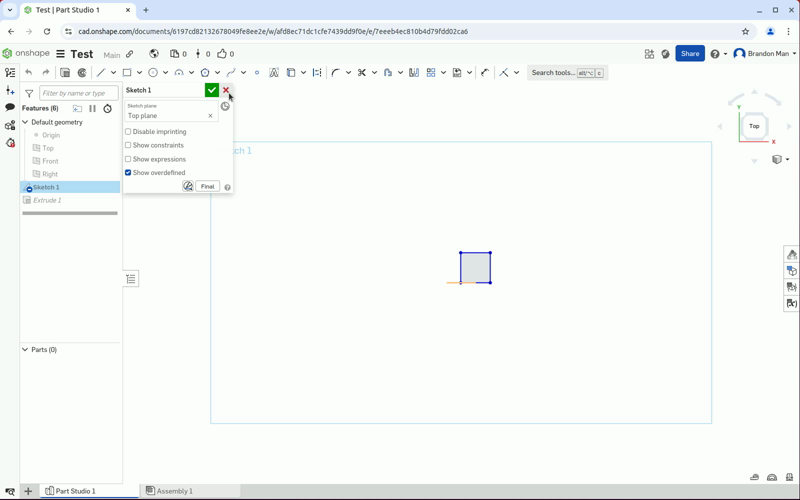
click(229, 92)
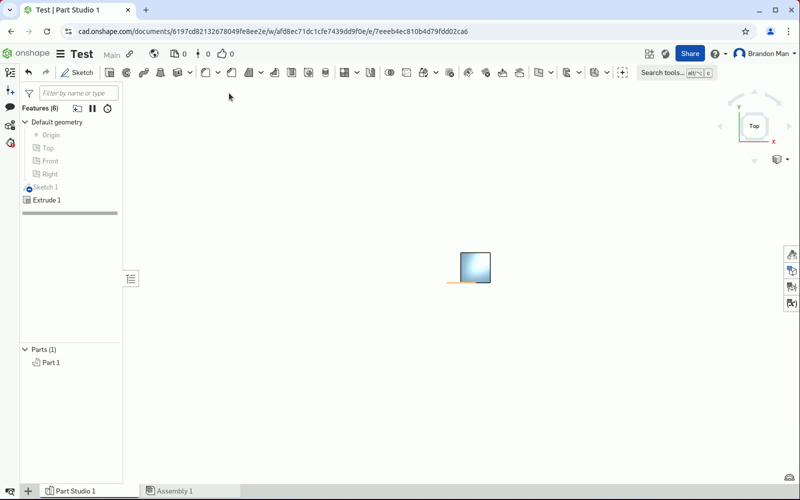
mouse_move(541, 75)
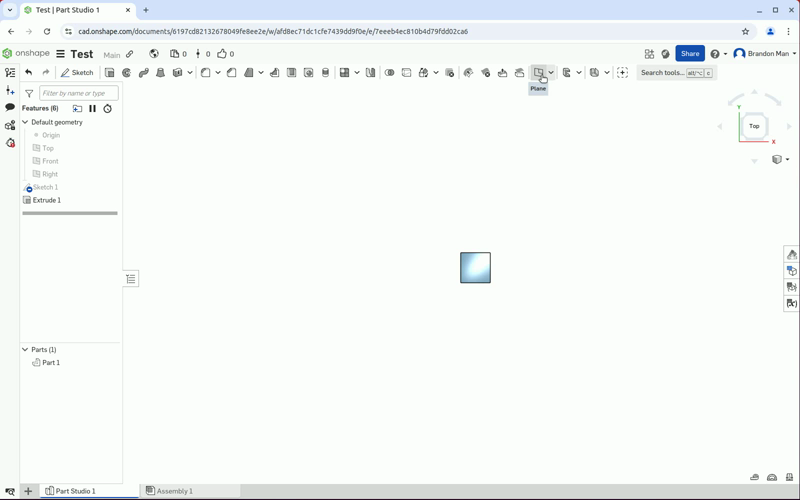
click(541, 75)
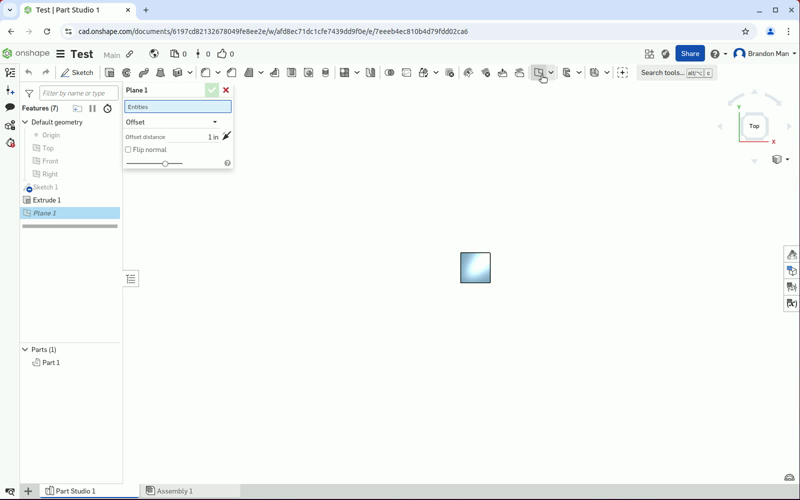
mouse_move(73, 150)
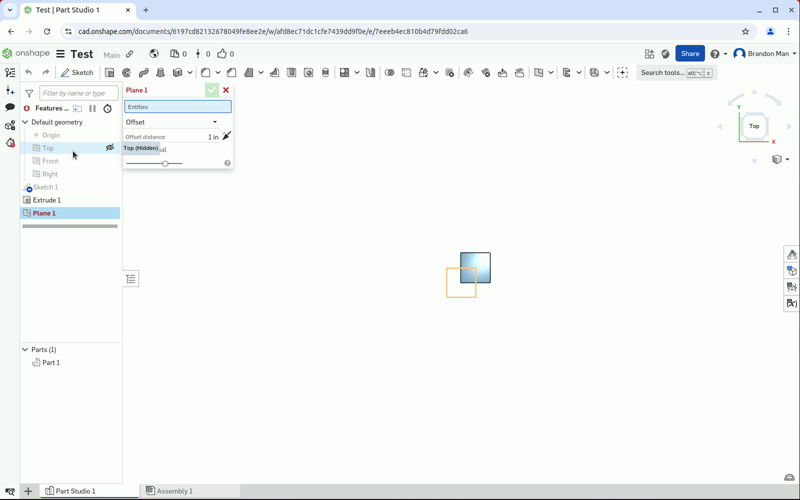
click(73, 150)
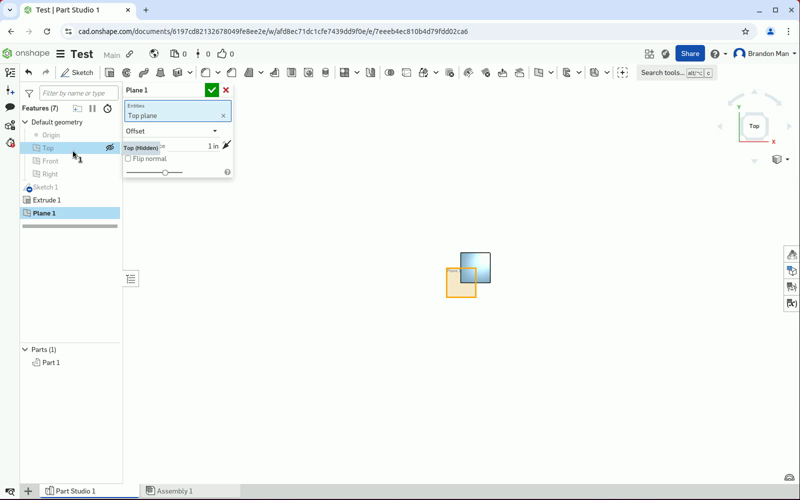
key(tab, 2)
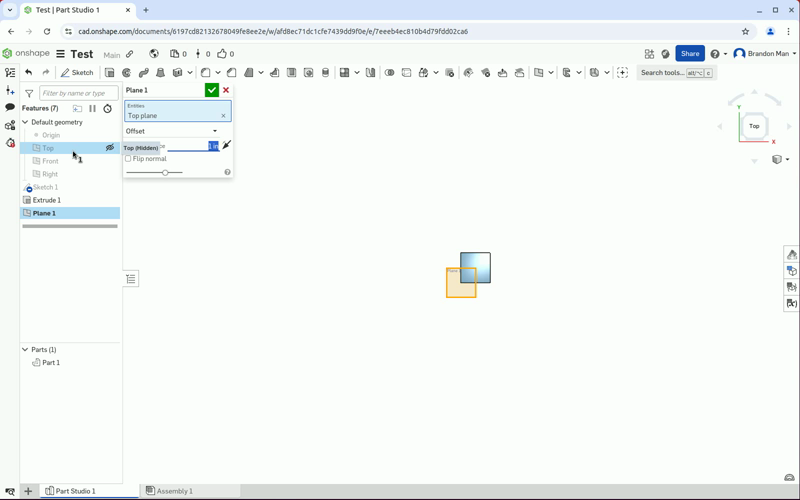
text(2.157)
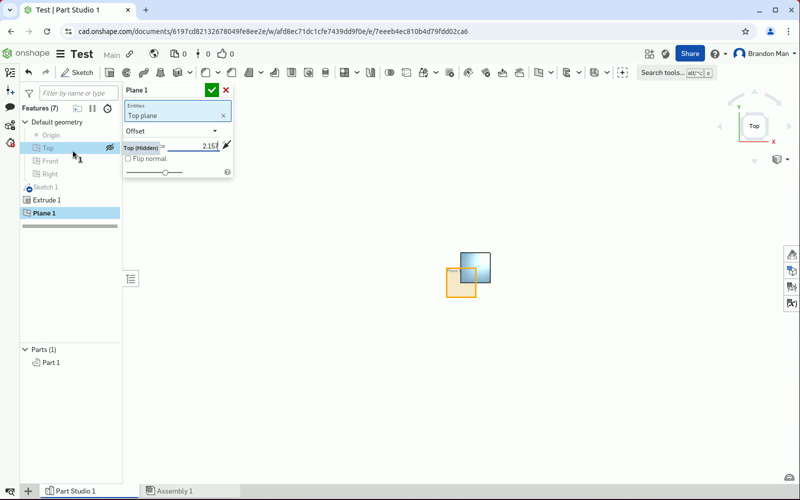
key(enter, 2)
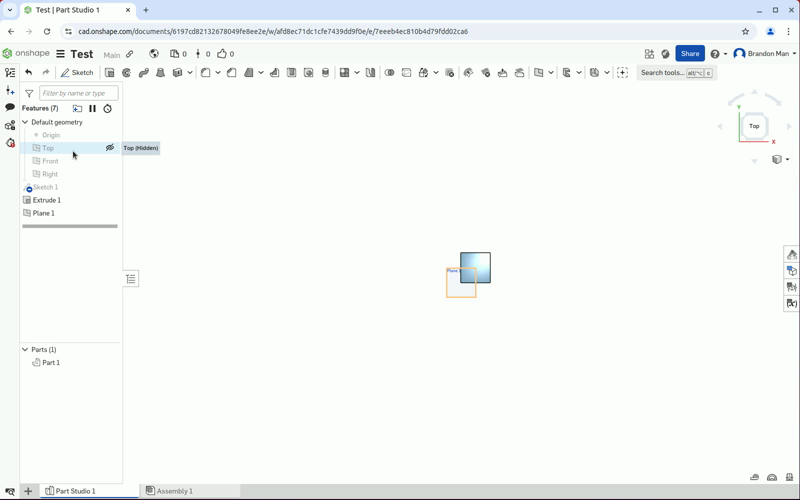
key(shift+s)
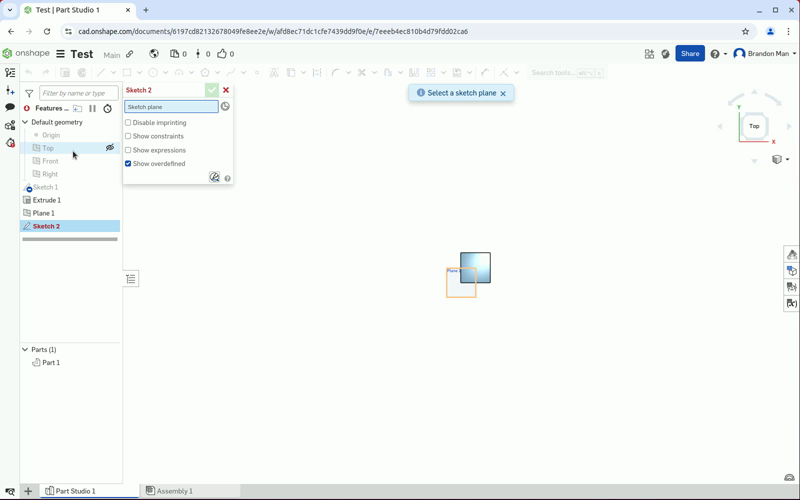
mouse_move(73, 215)
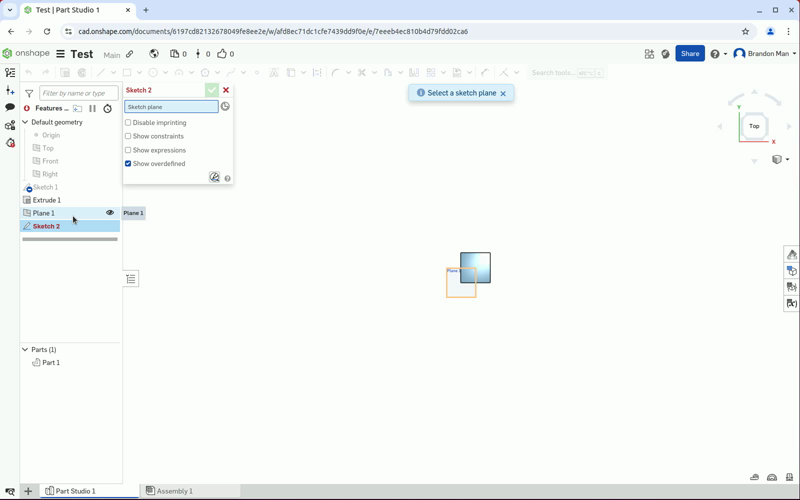
click(73, 215)
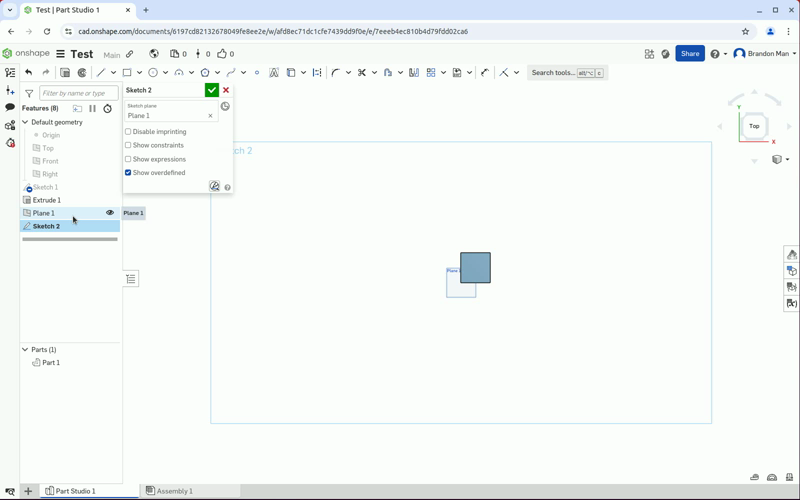
mouse_move(73, 352)
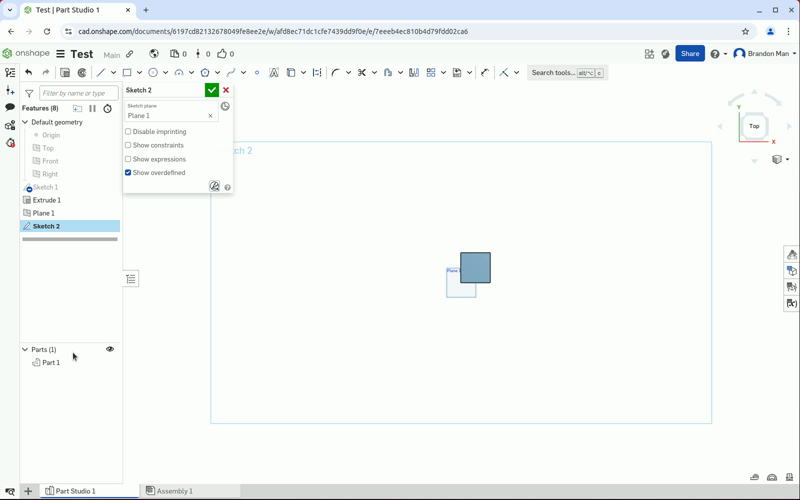
key(y)
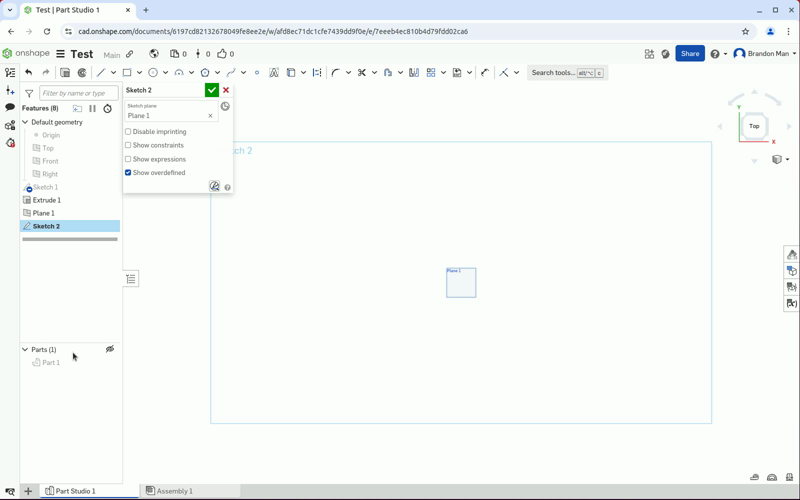
key(l)
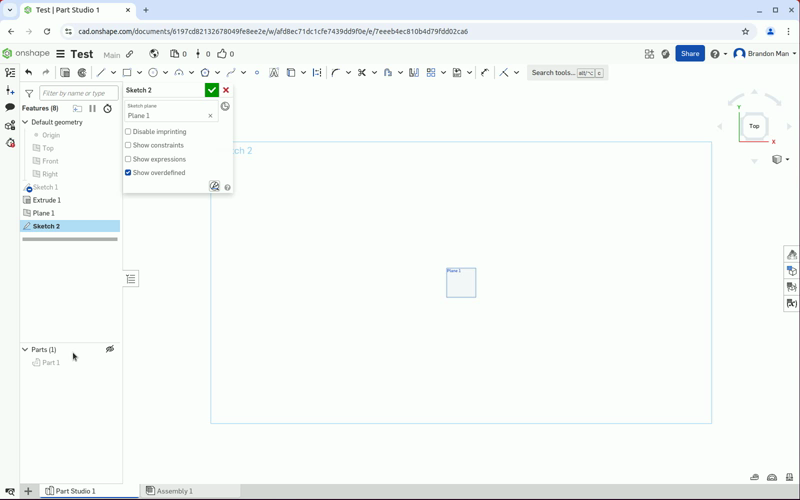
key_down(shift)
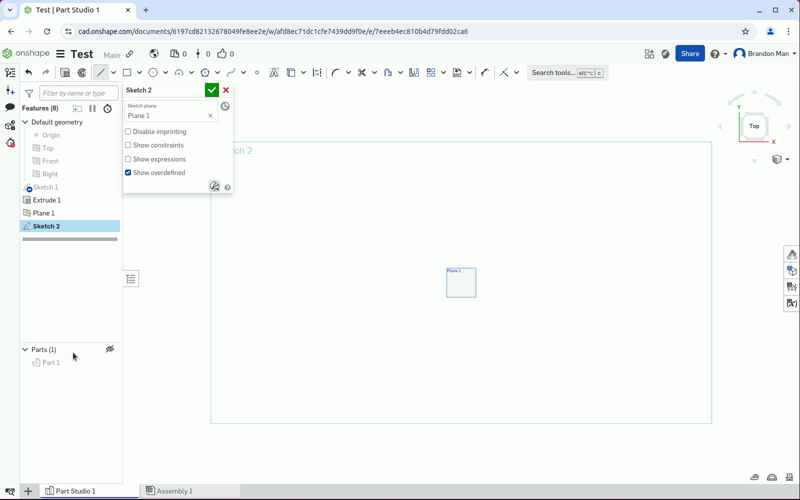
mouse_move(460, 282)
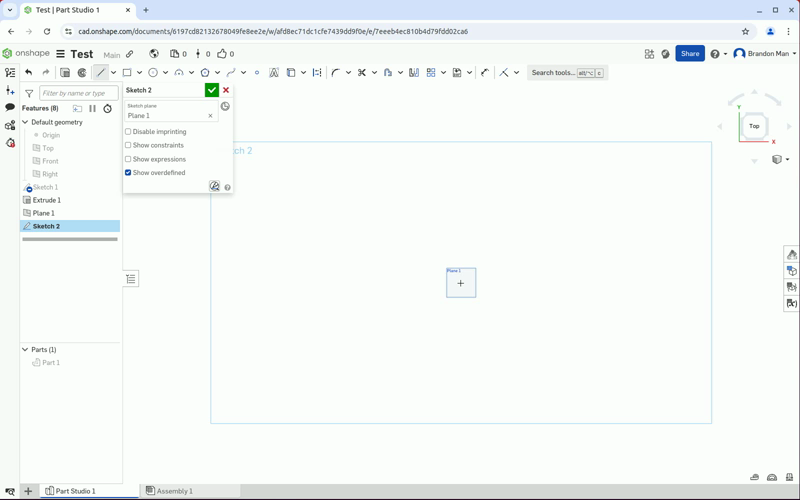
click(460, 282)
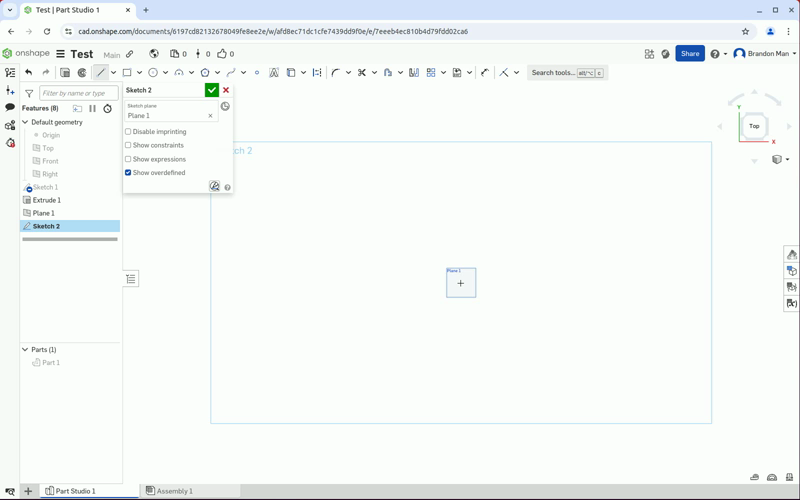
key_up(shift)
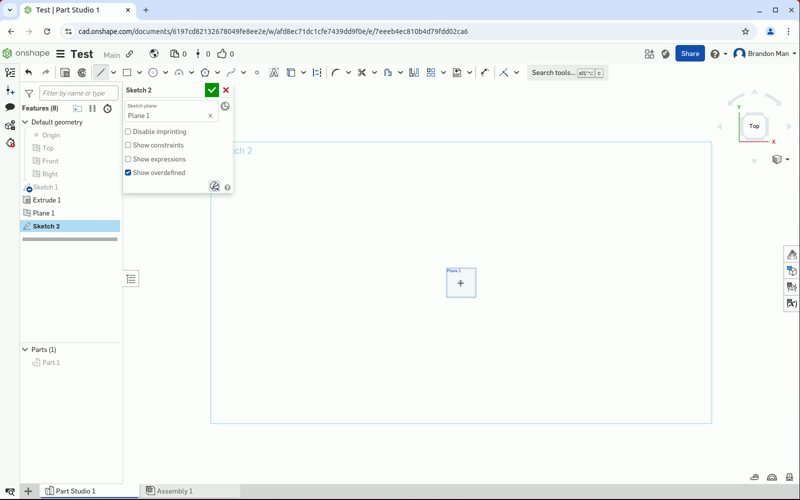
key_down(shift)
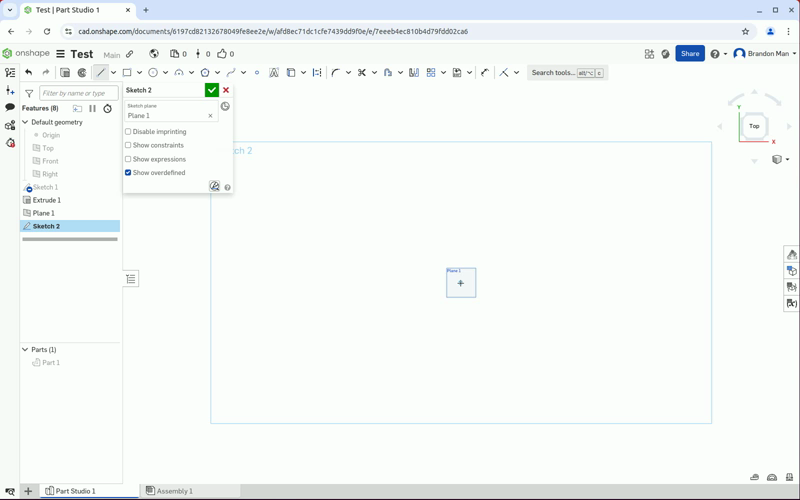
mouse_move(490, 282)
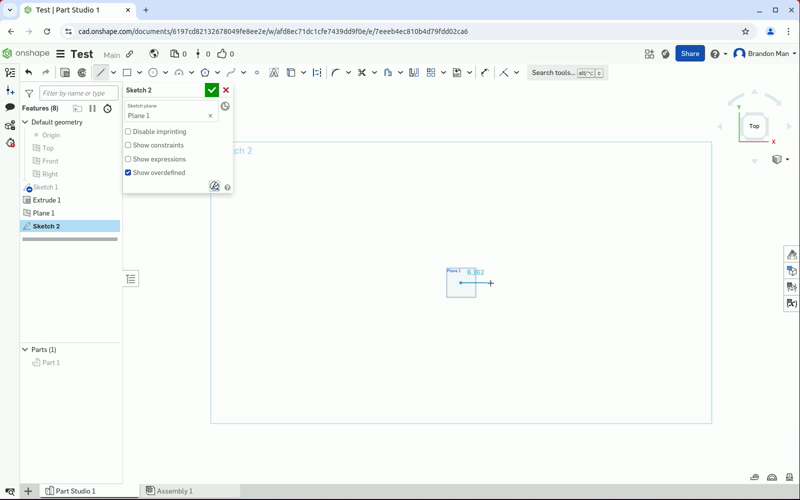
mouse_move(480, 282)
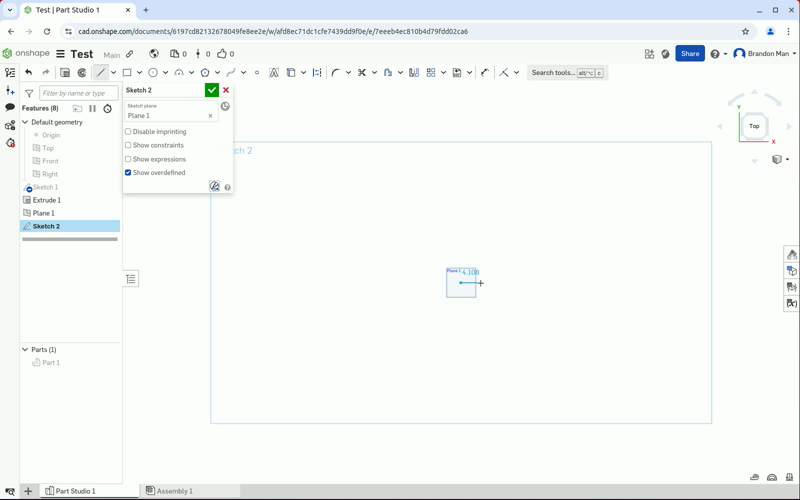
click(480, 282)
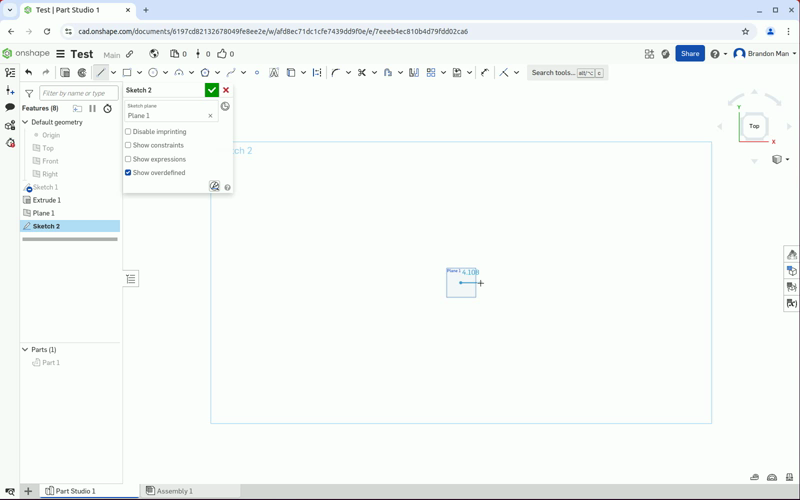
key_up(shift)
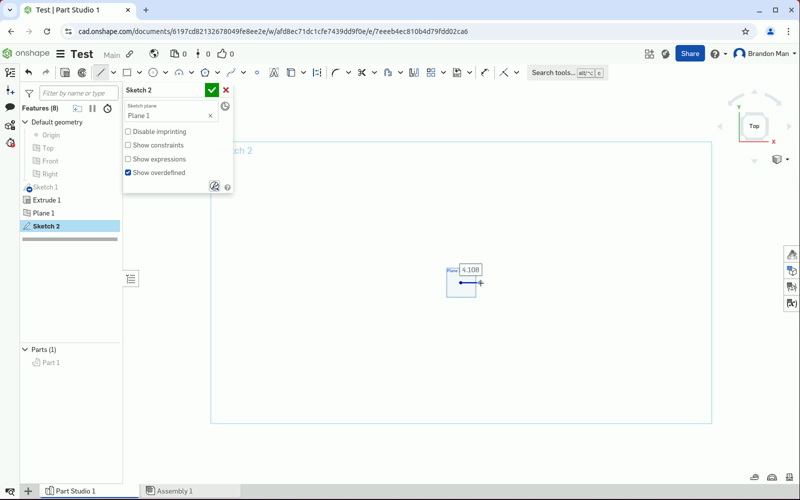
key_down(shift)
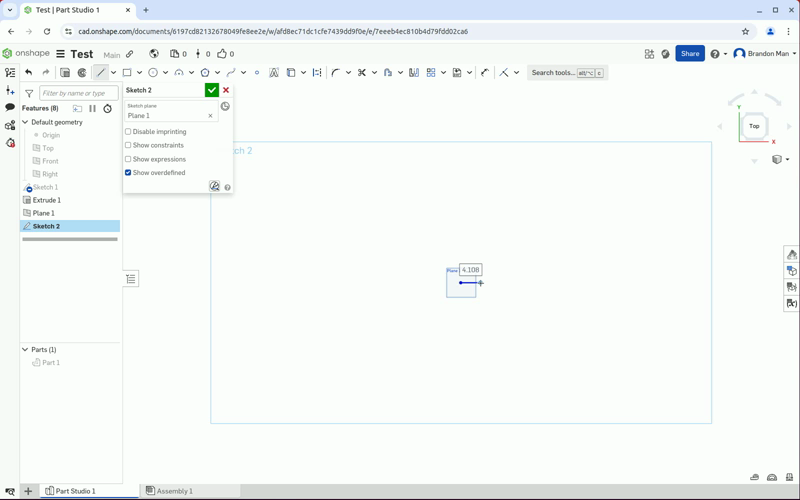
mouse_move(510, 282)
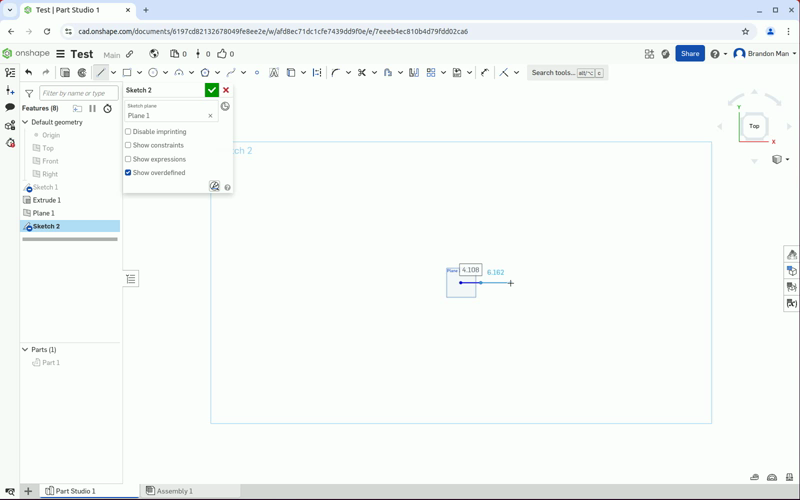
mouse_move(480, 267)
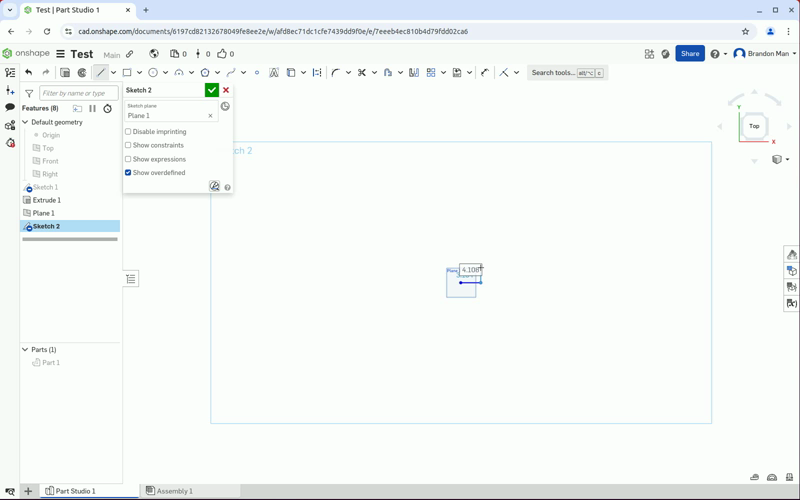
click(480, 267)
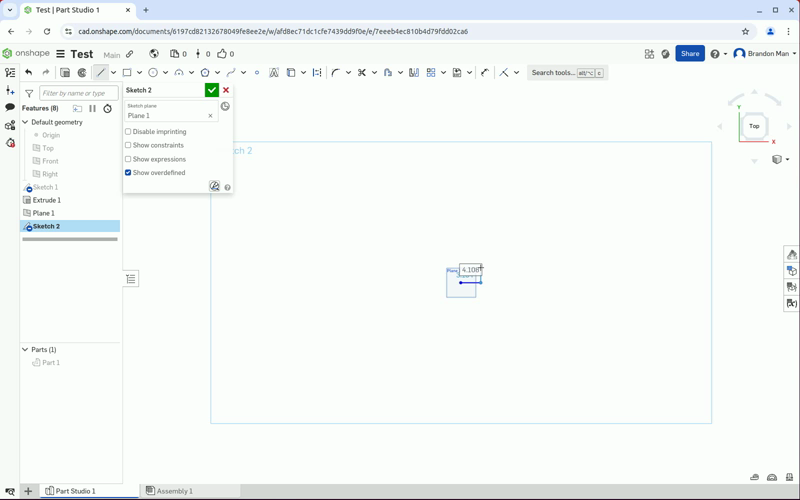
key_up(shift)
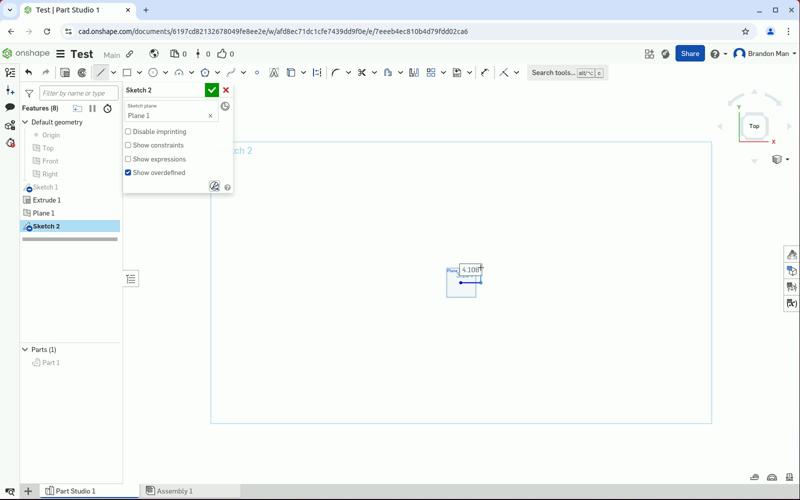
key_down(shift)
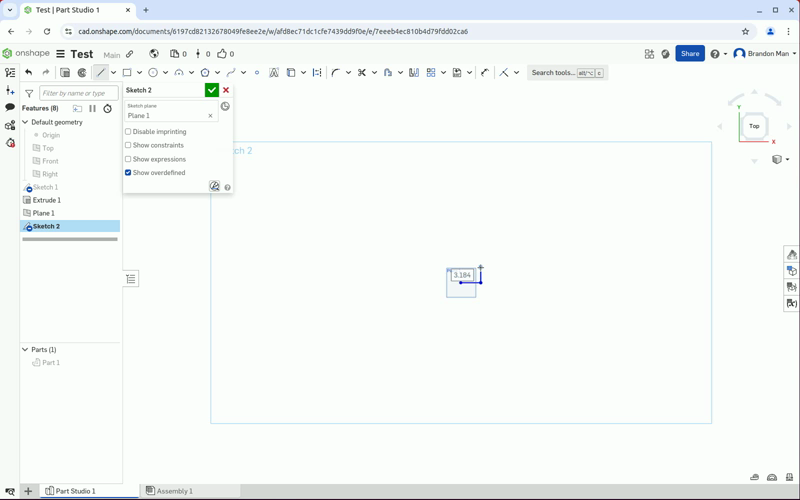
mouse_move(510, 267)
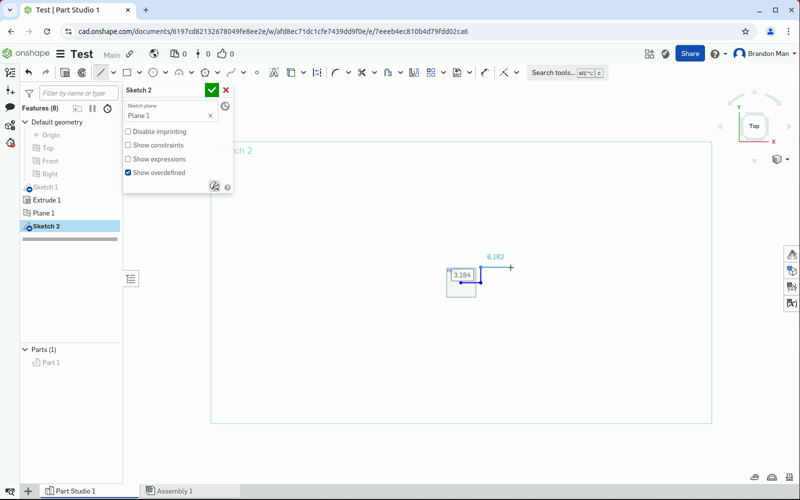
mouse_move(460, 267)
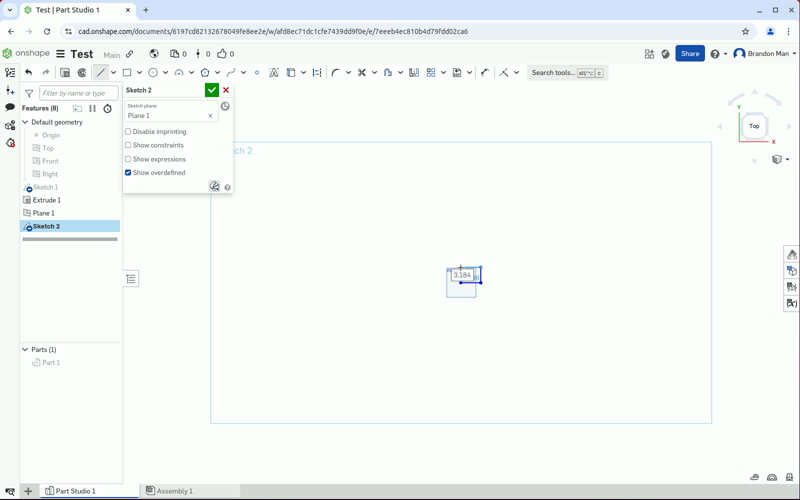
click(460, 267)
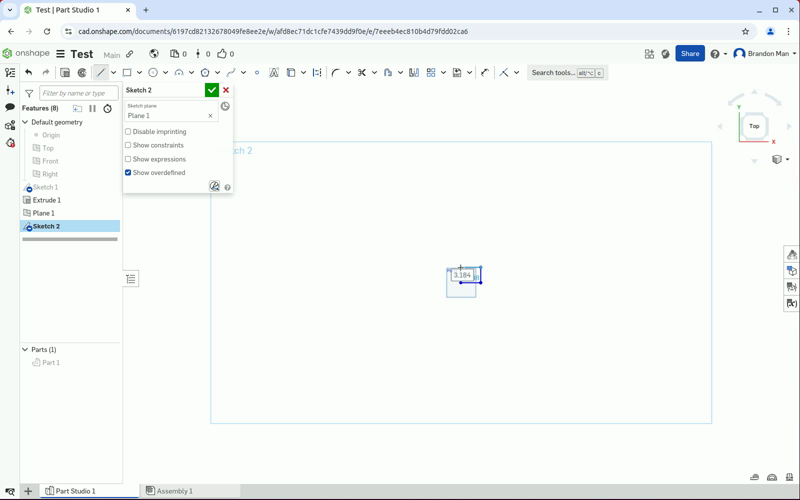
key_up(shift)
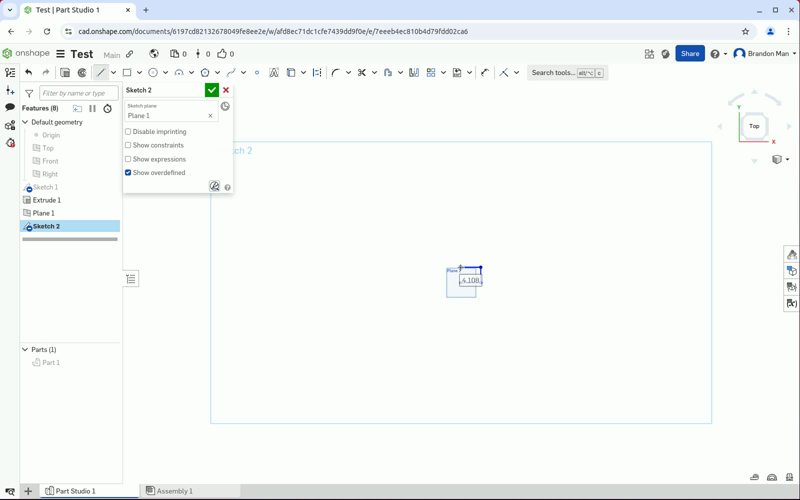
mouse_move(490, 267)
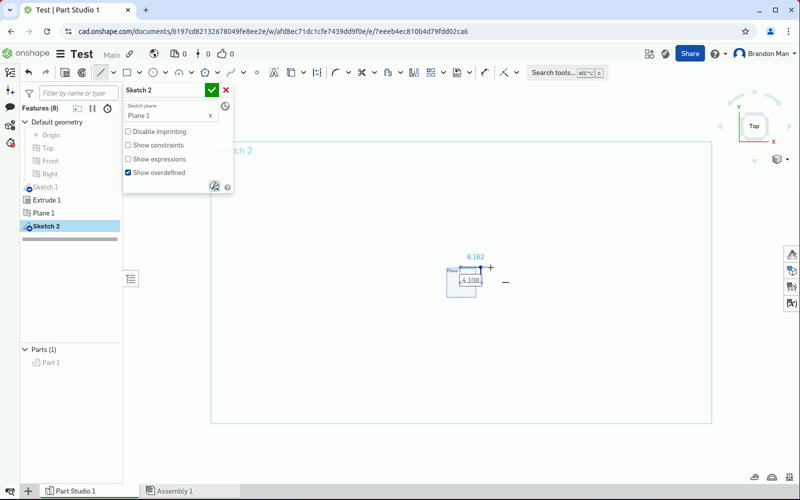
key_down(shift)
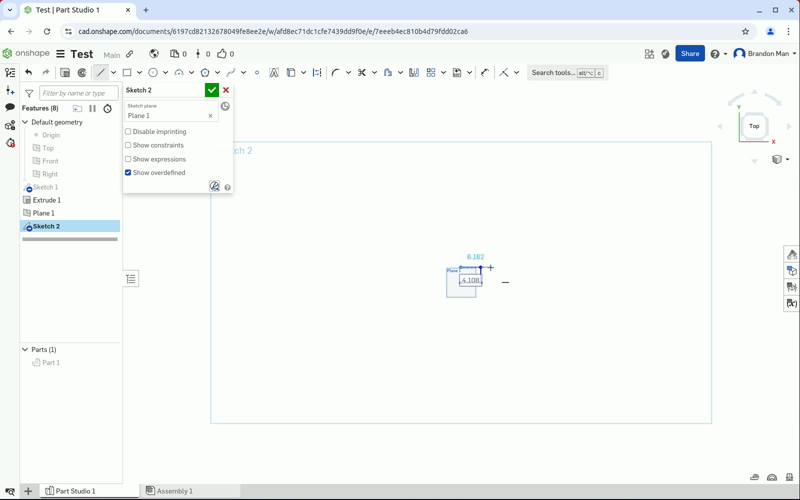
mouse_move(460, 282)
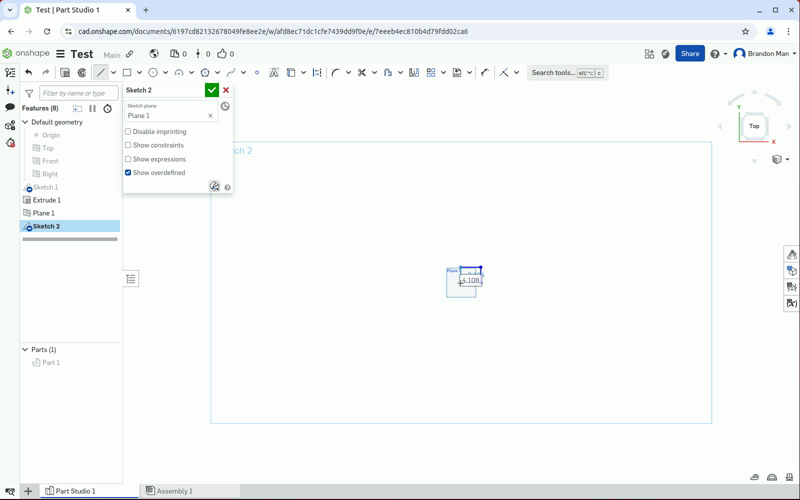
key_up(shift)
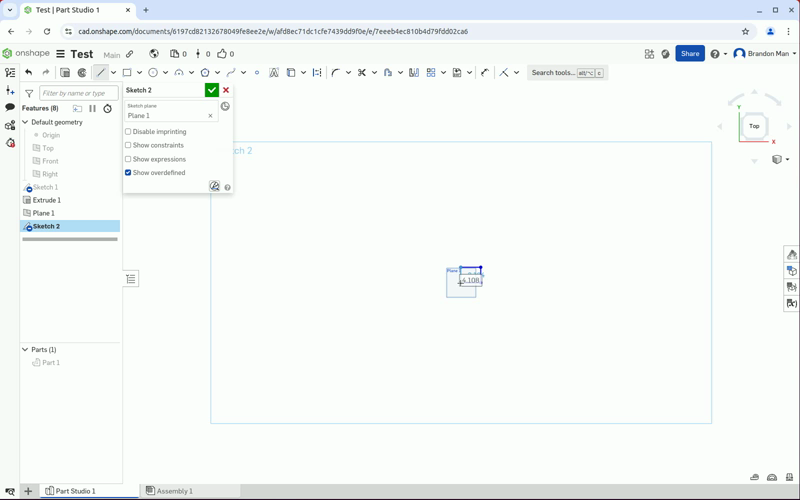
click(460, 282)
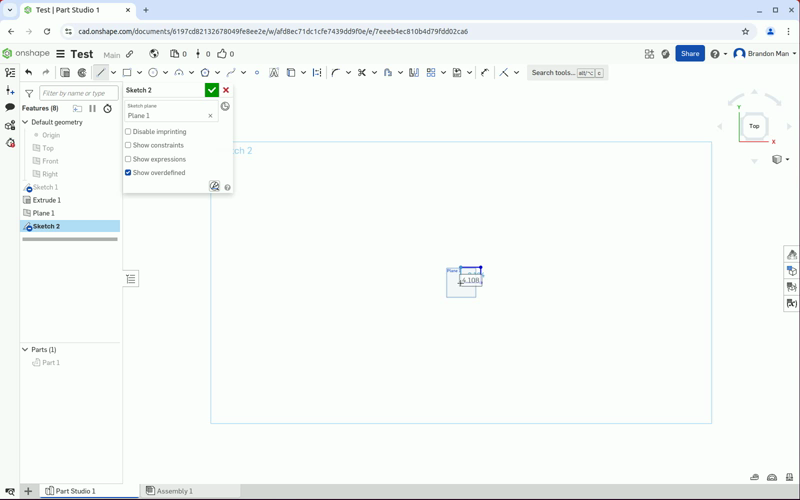
key(esc)
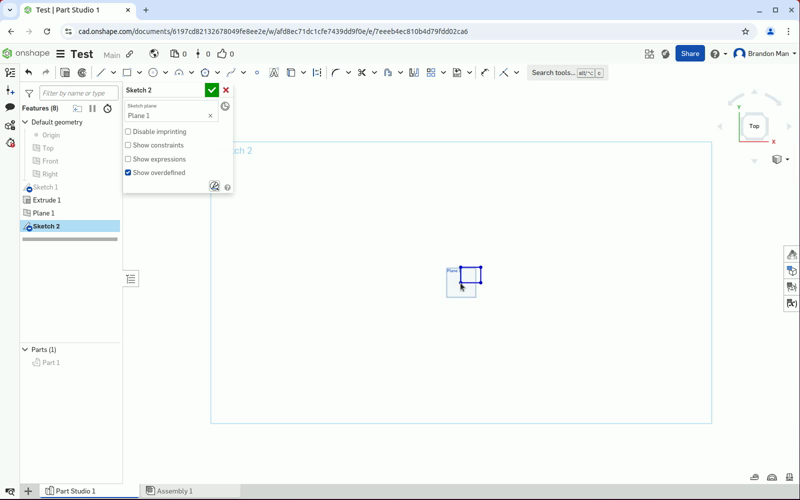
mouse_move(469, 270)
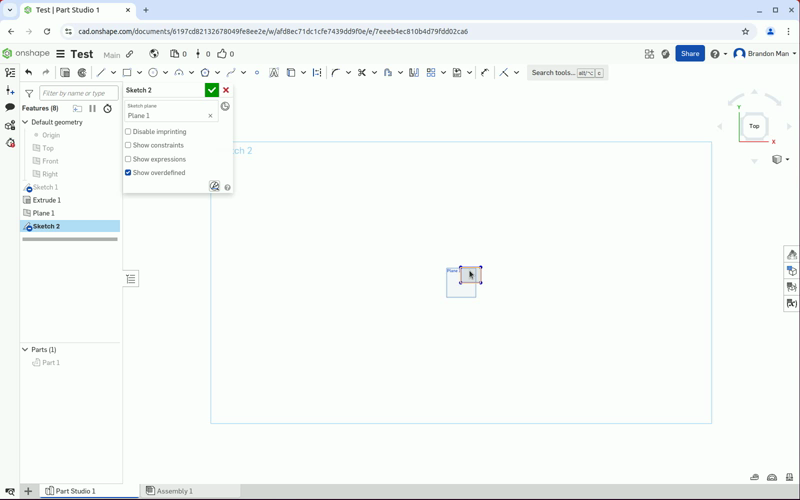
scroll(6)
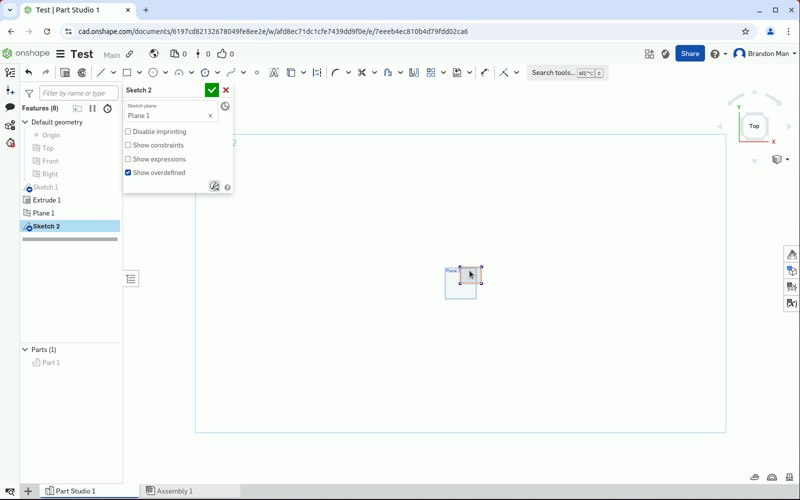
scroll(6)
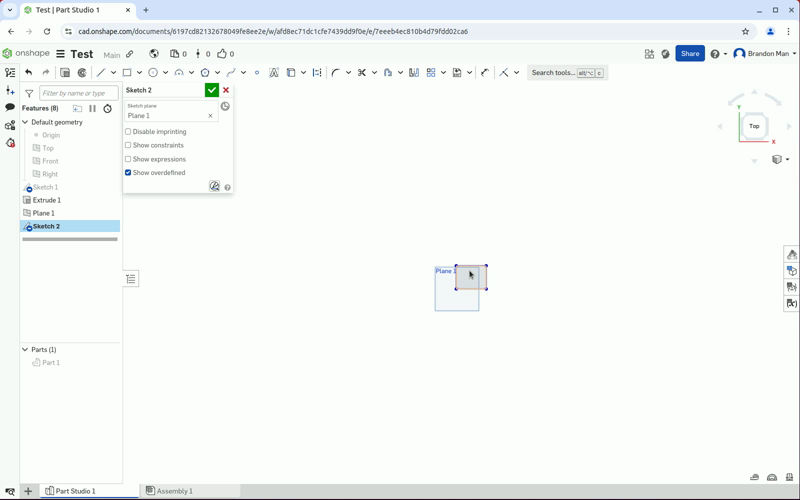
scroll(6)
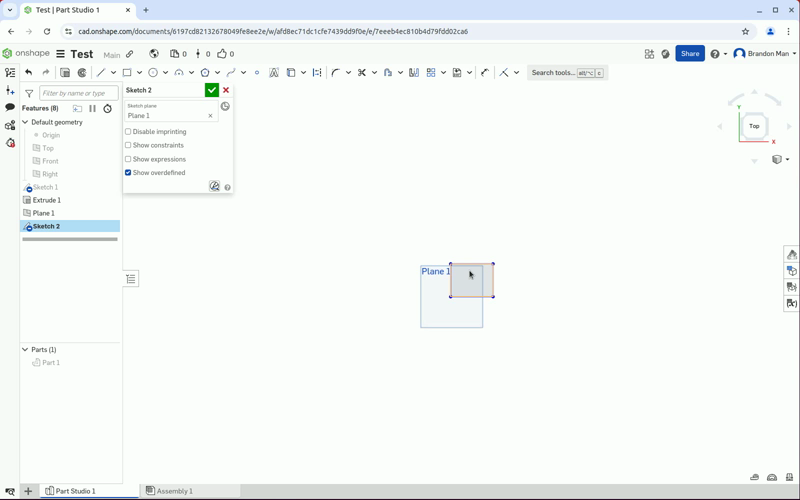
scroll(6)
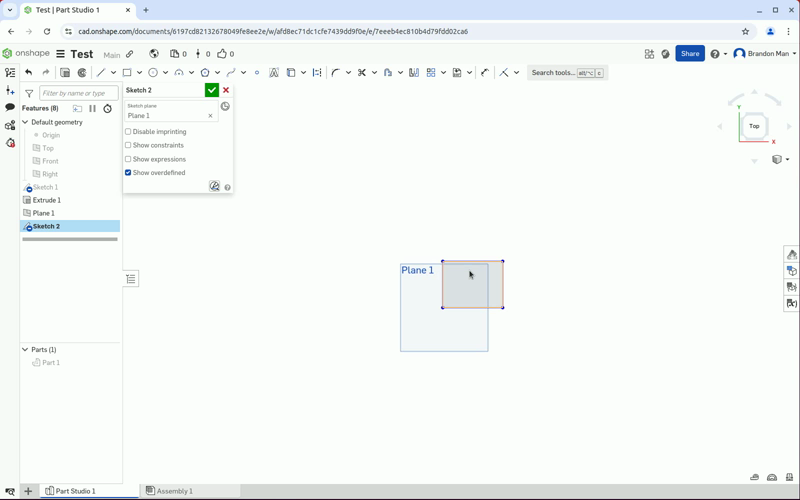
scroll(6)
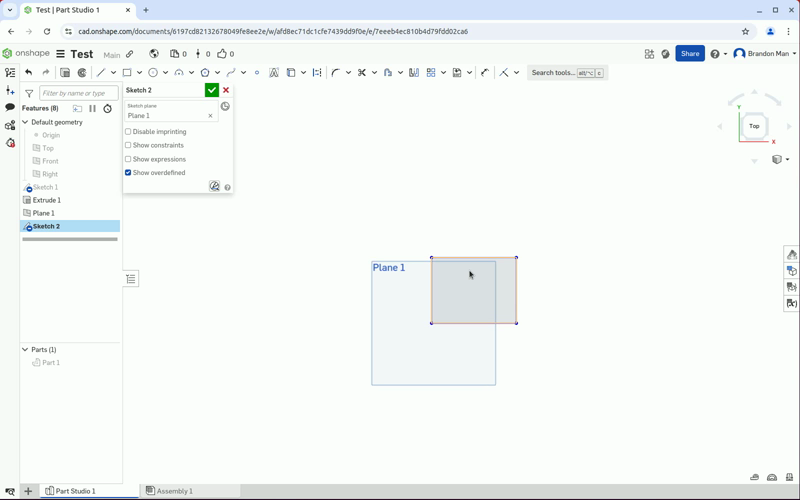
scroll(6)
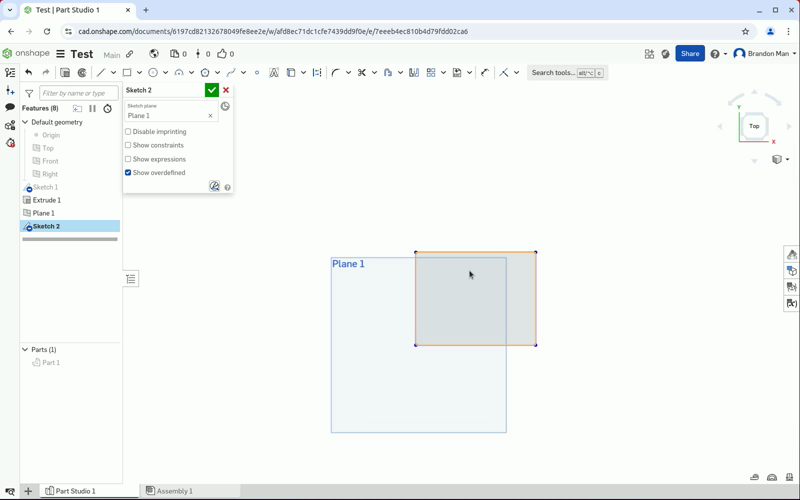
scroll(6)
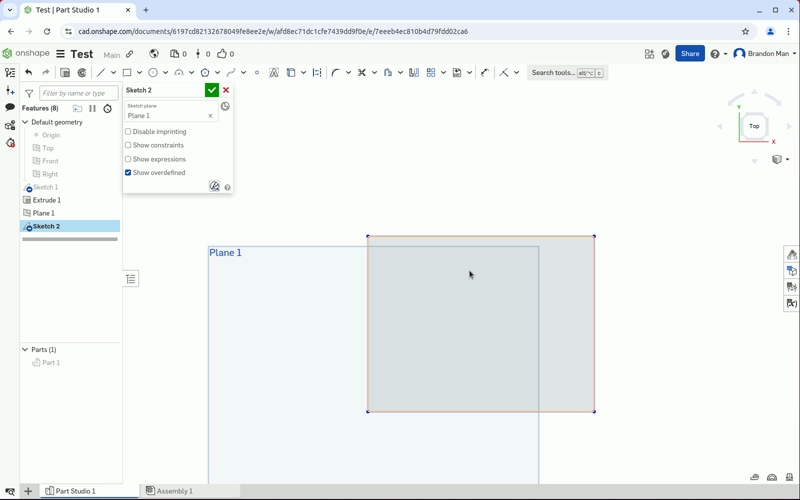
click(469, 270)
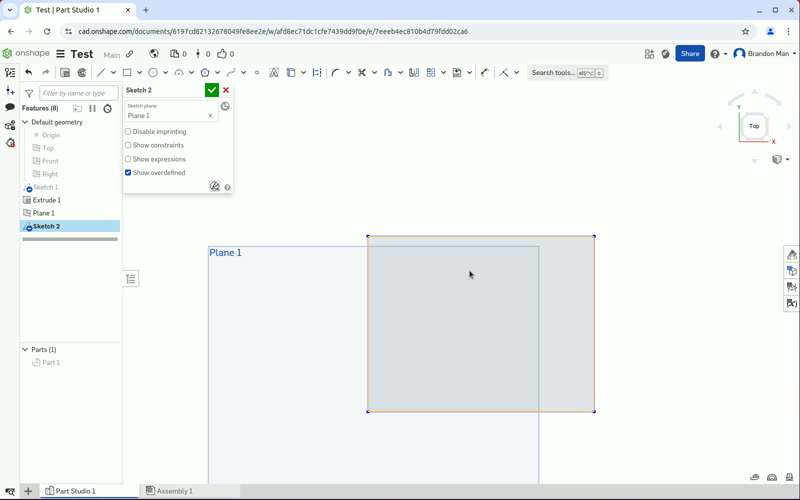
scroll(-6)
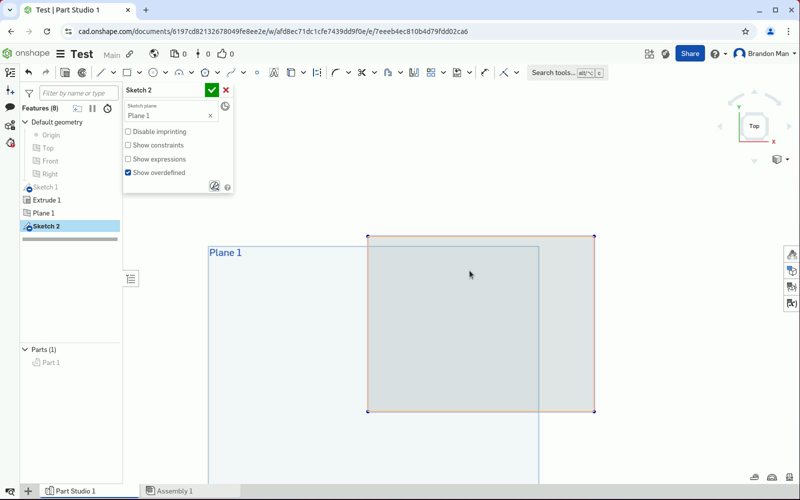
scroll(-6)
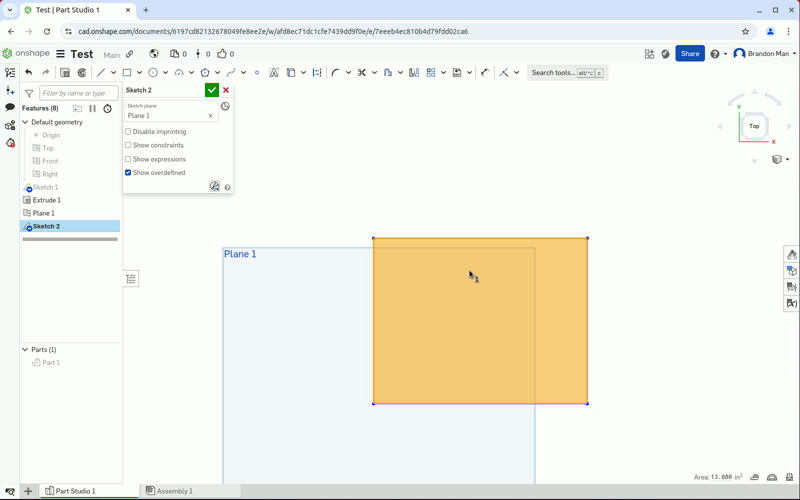
scroll(-6)
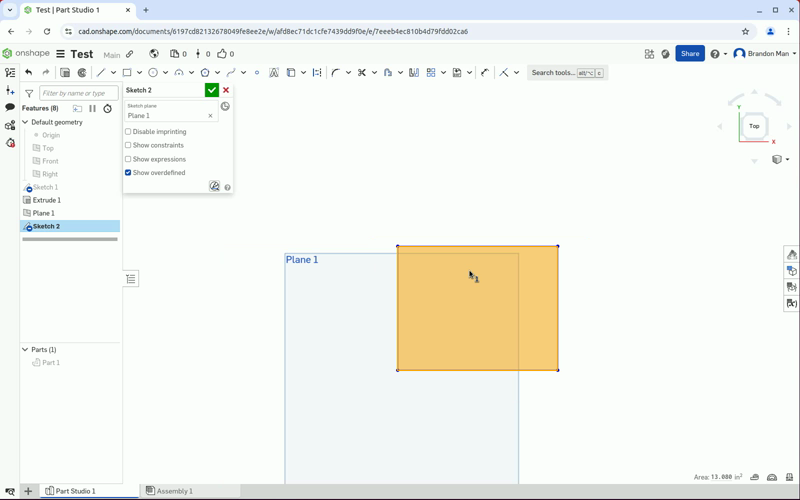
scroll(-6)
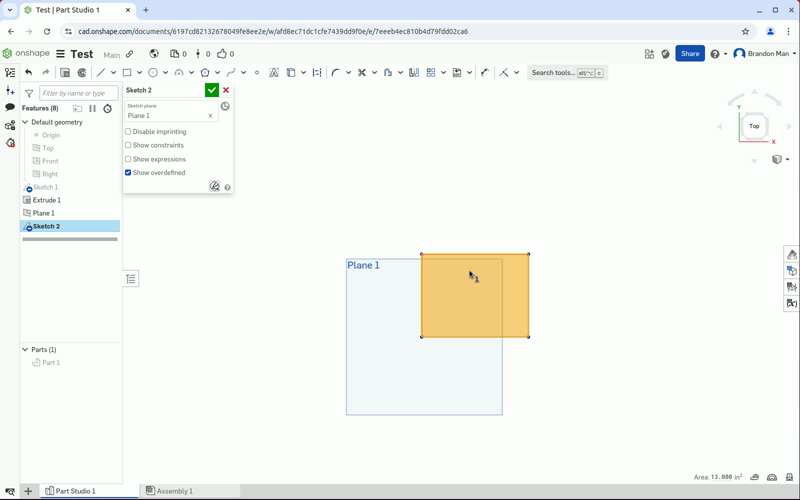
scroll(-6)
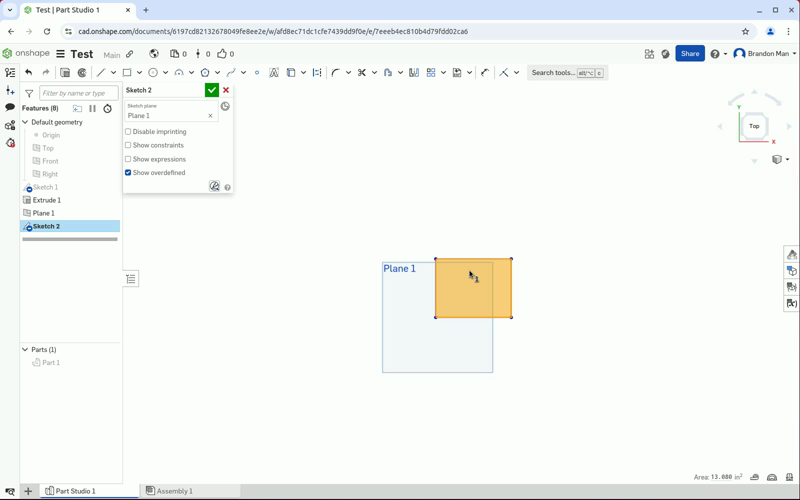
scroll(-6)
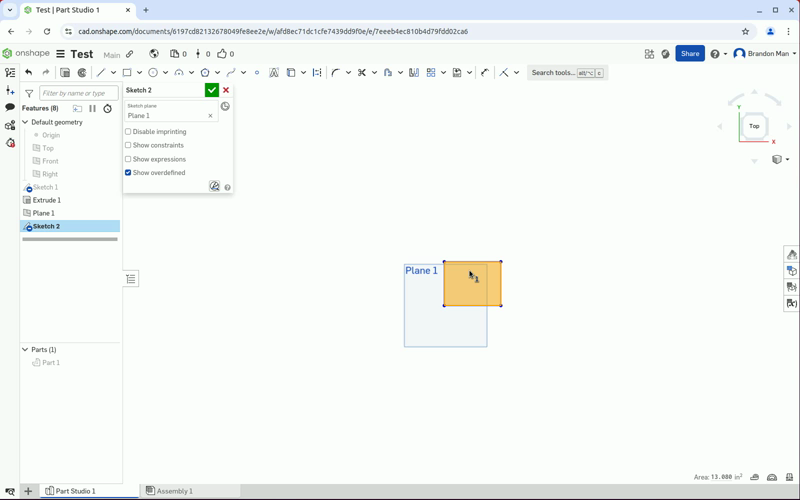
scroll(-6)
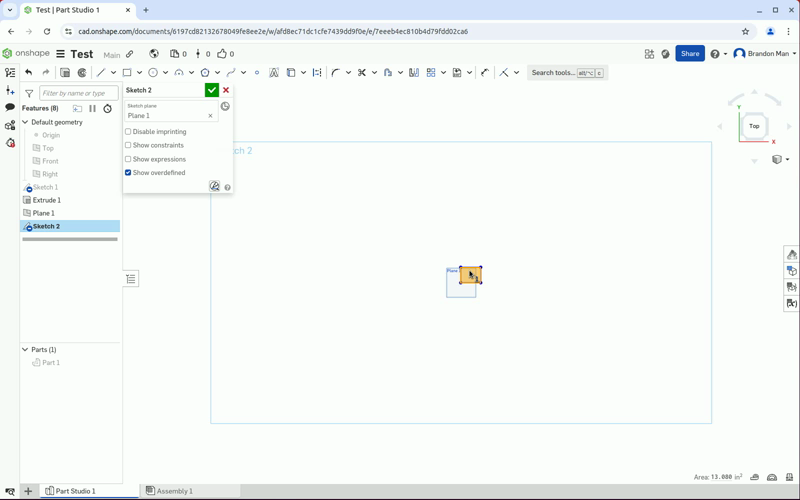
mouse_move(73, 352)
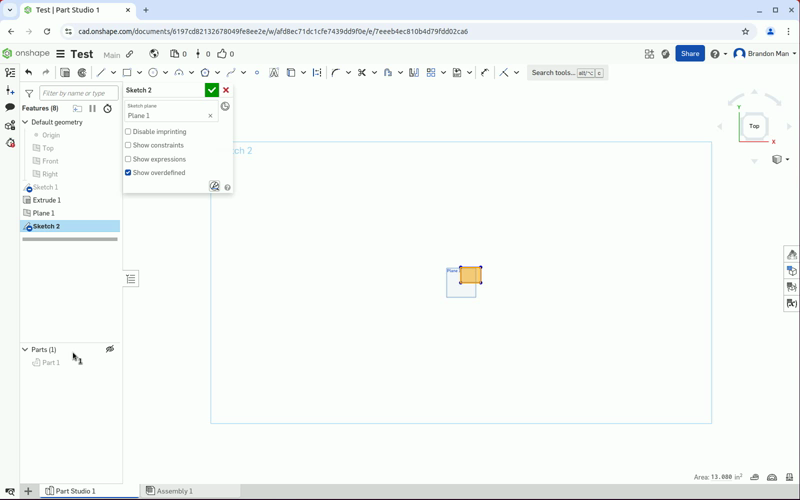
key(shift+y)
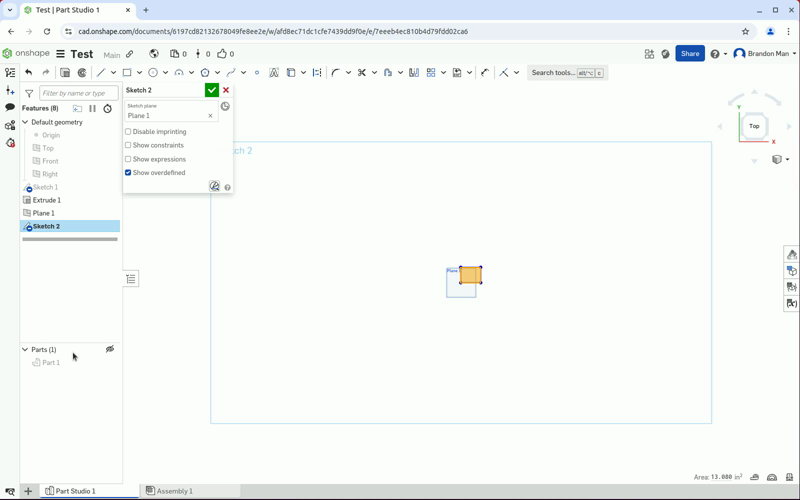
key(shift+e)
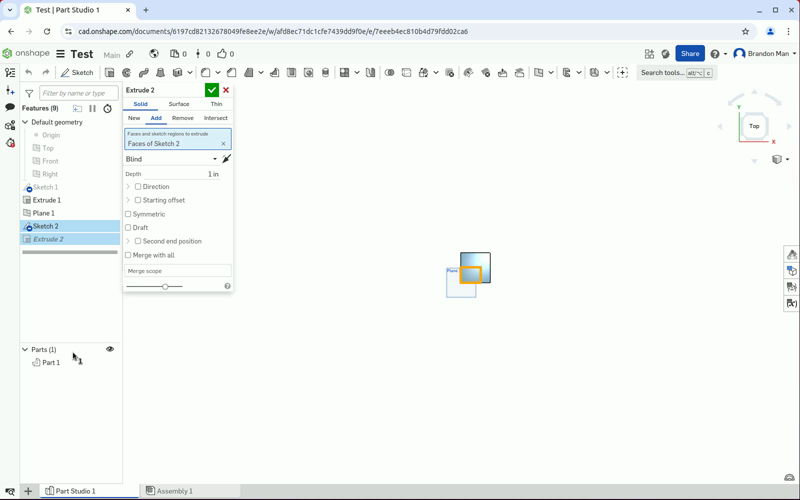
mouse_move(143, 106)
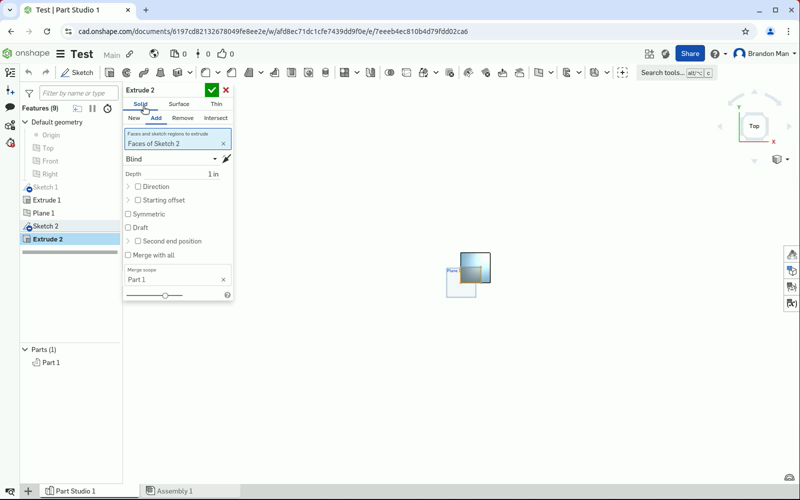
click(143, 106)
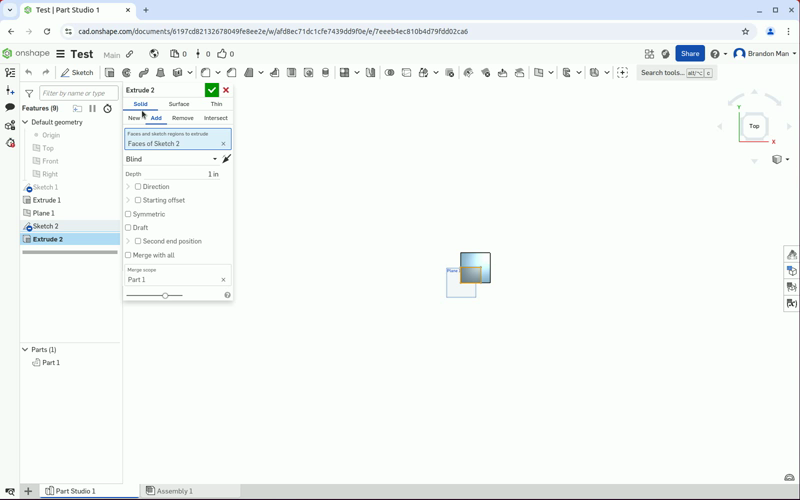
mouse_move(137, 120)
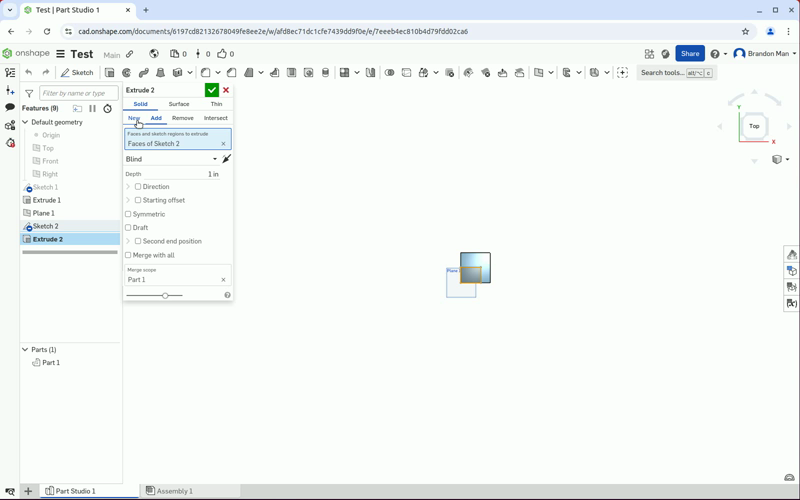
click(137, 120)
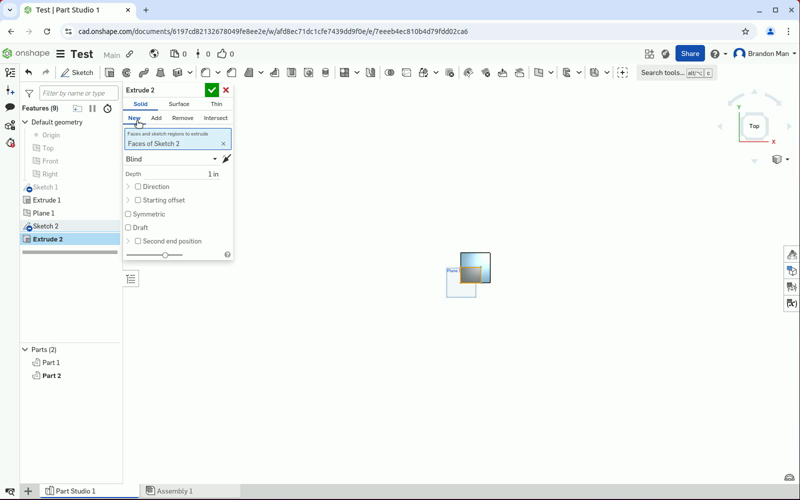
key(tab, 4)
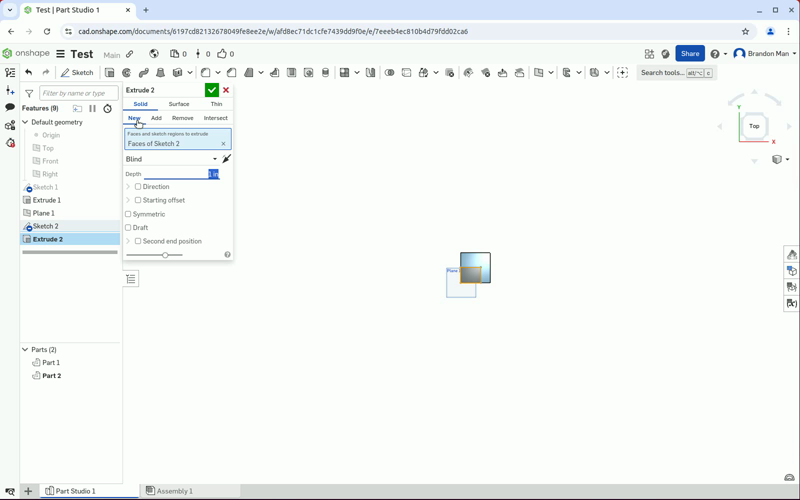
text(20.942)
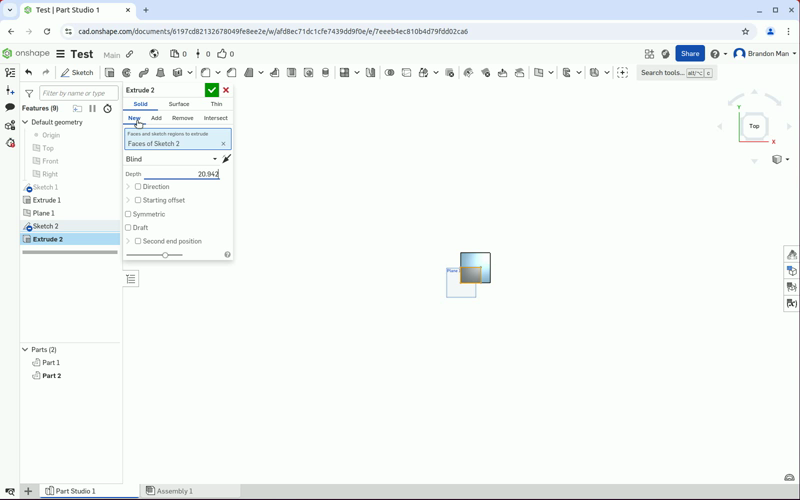
key(enter)
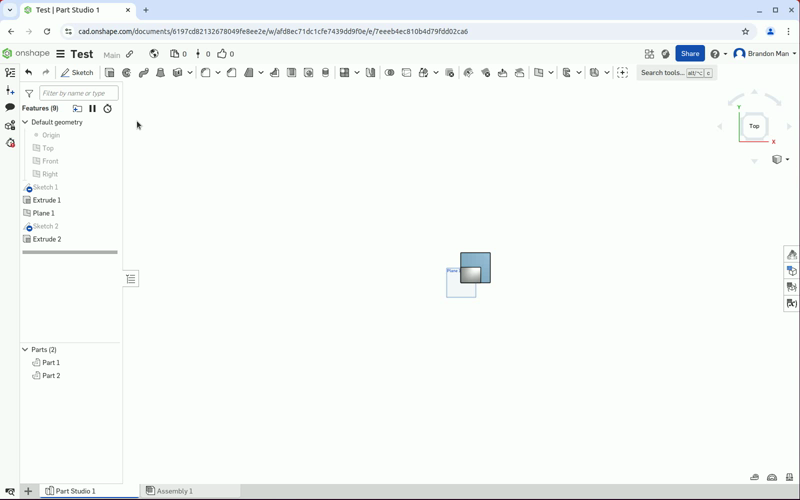
key(shift+h)
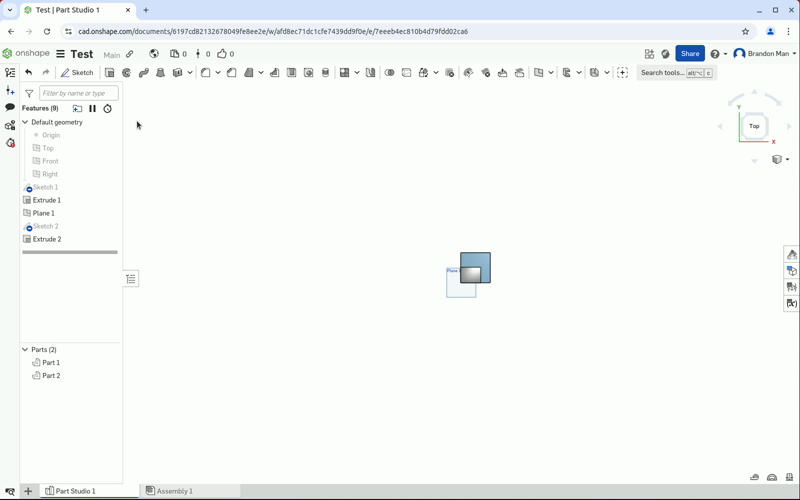
key(shift+h)
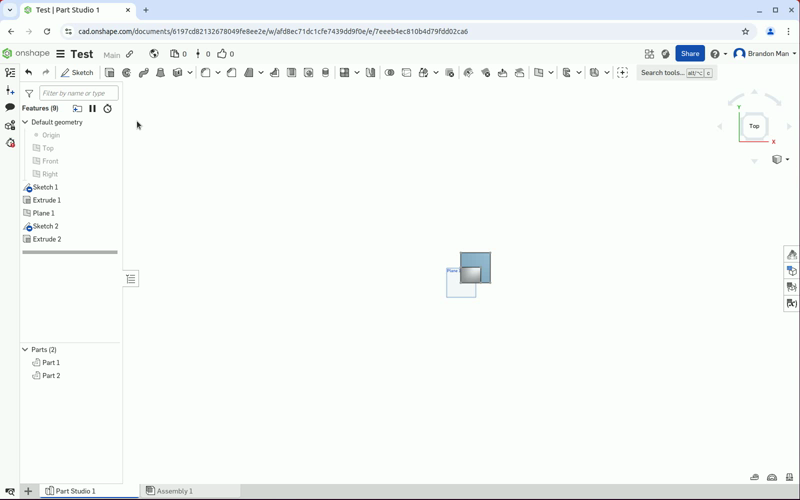
key(shift+7)
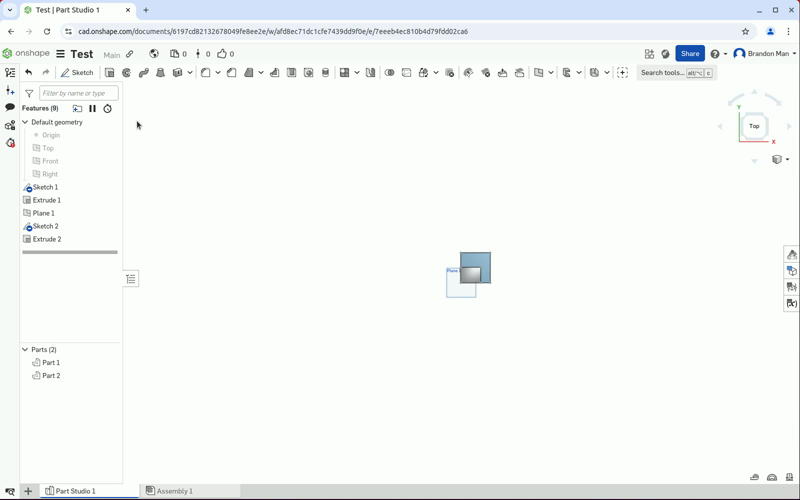
key(up, 3)
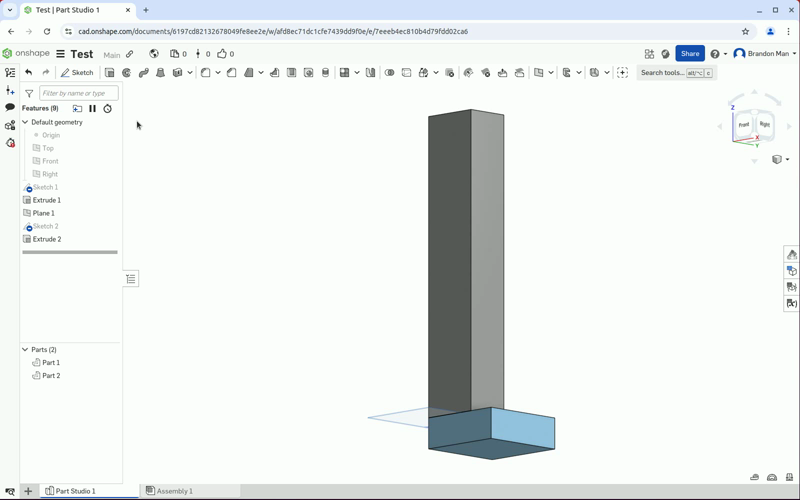
key(left, 3)
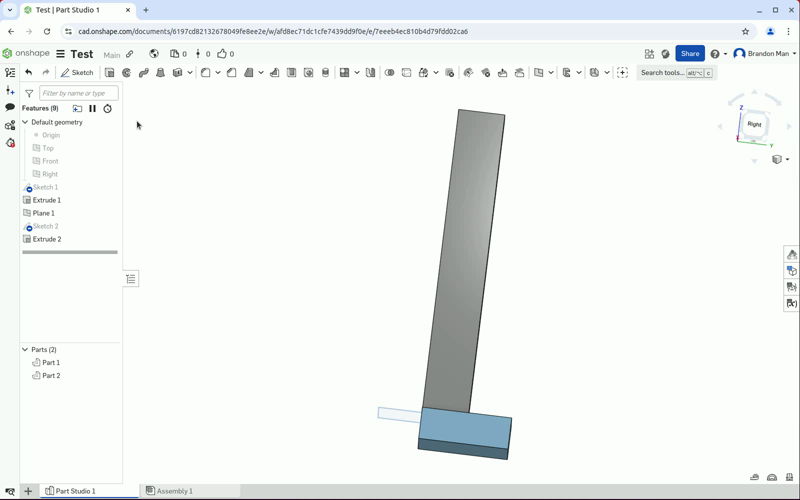
key(right, 3)
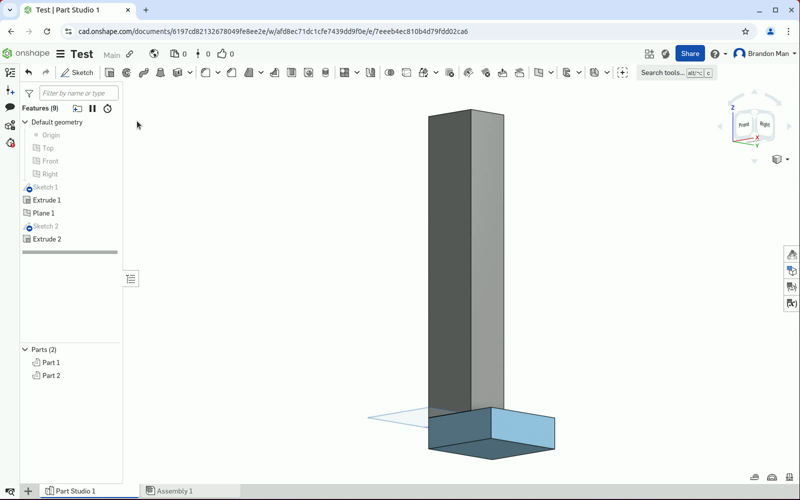
key(down, 3)
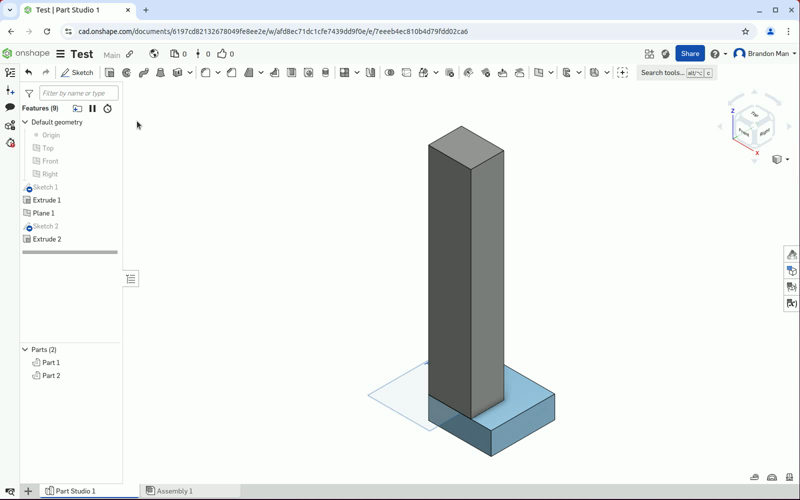
mouse_move(73, 189)
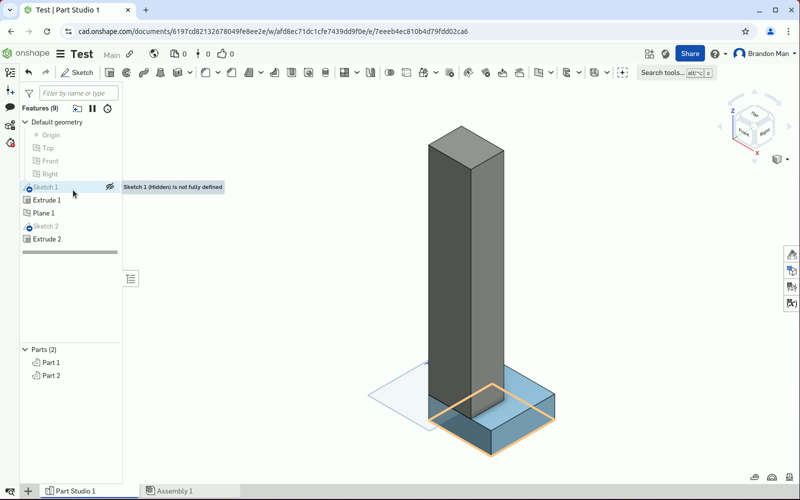
click(73, 189)